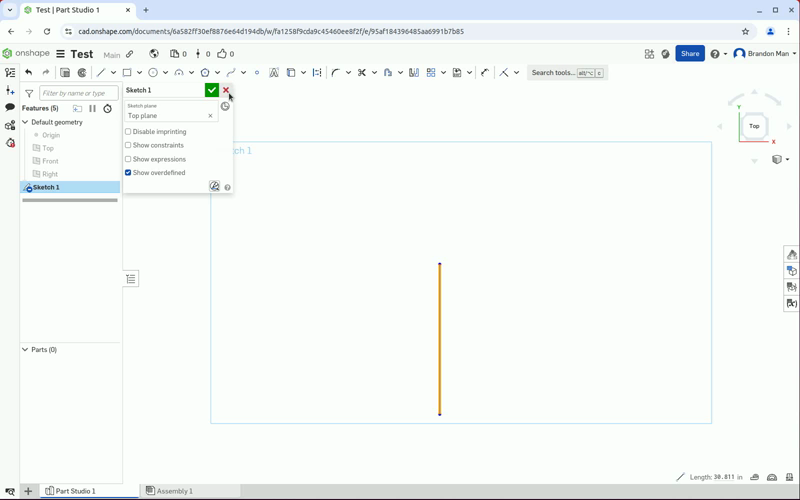
key(shift+h)
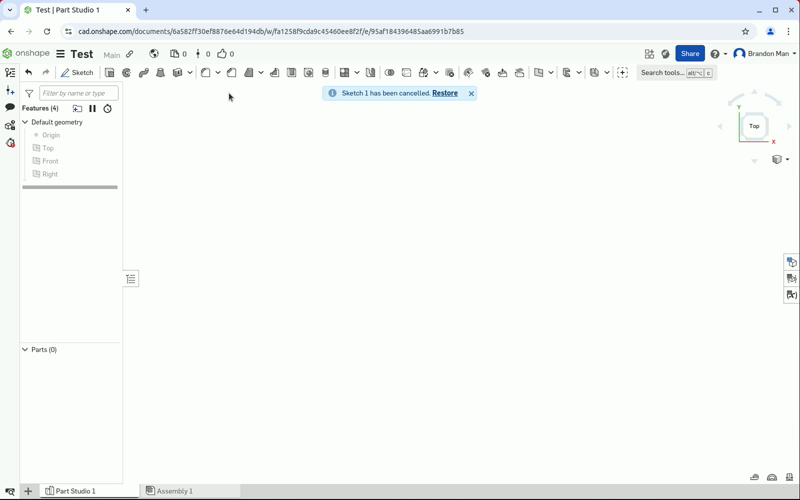
mouse_move(73, 352)
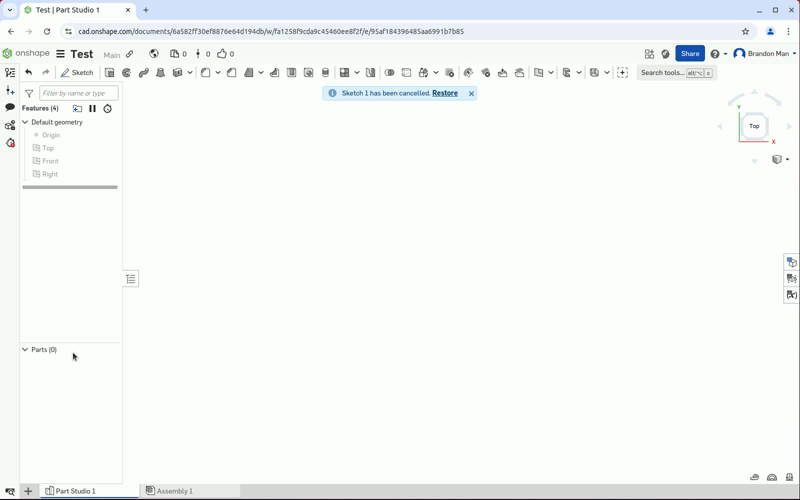
key(y)
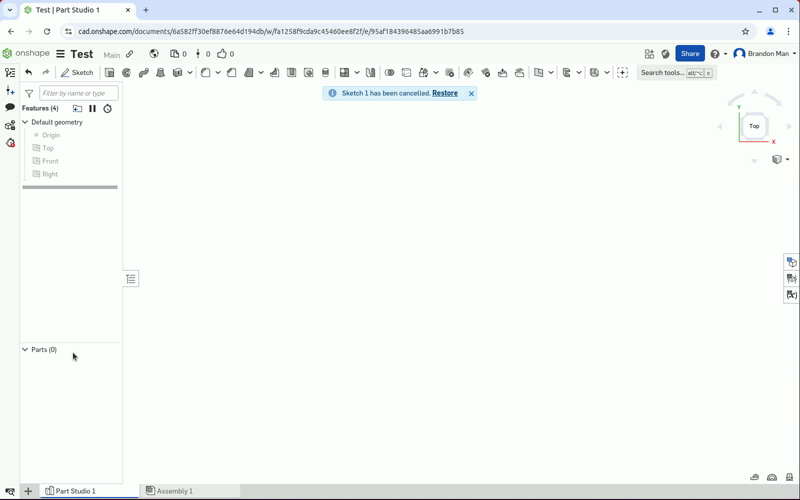
key(shift+p)
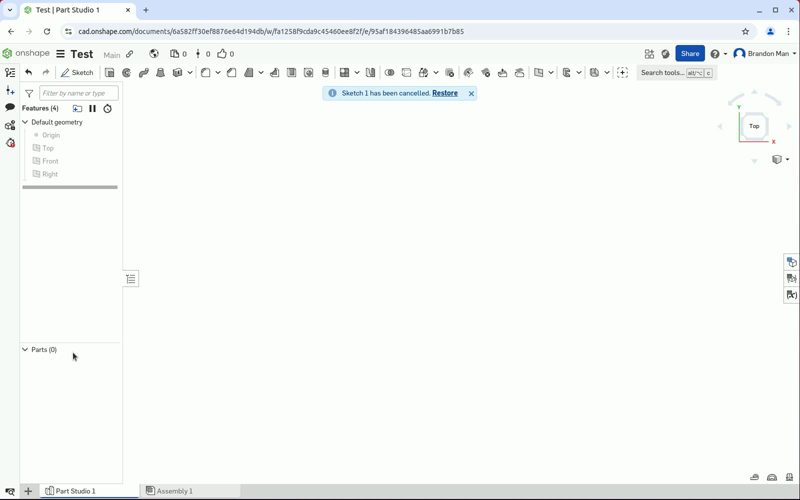
key(space)
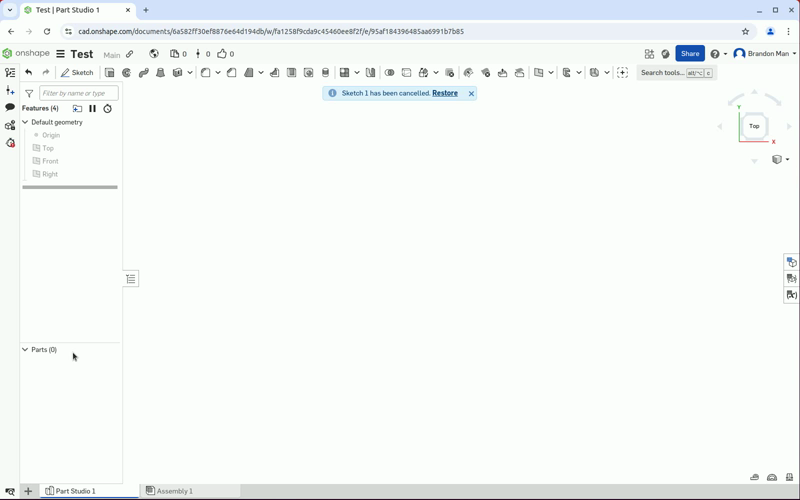
key_down(shift)
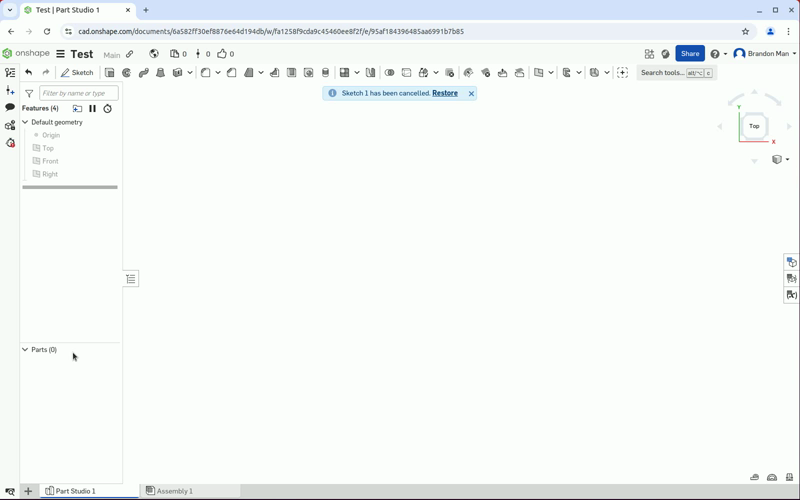
key(up)
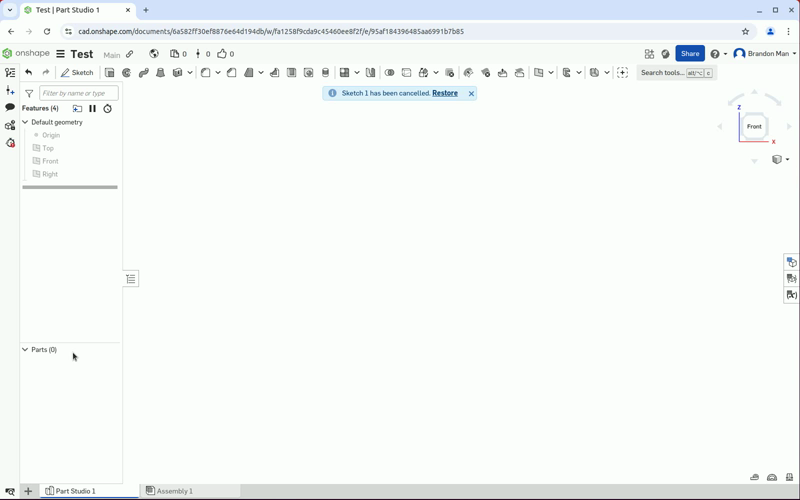
key_up(shift)
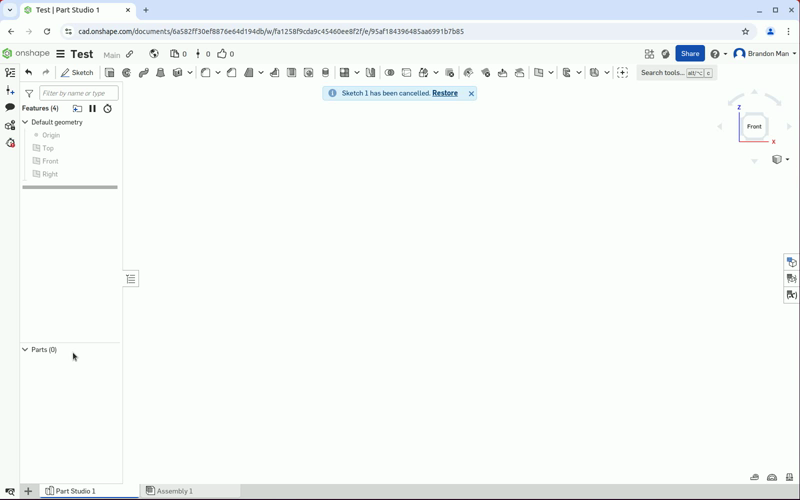
mouse_move(73, 352)
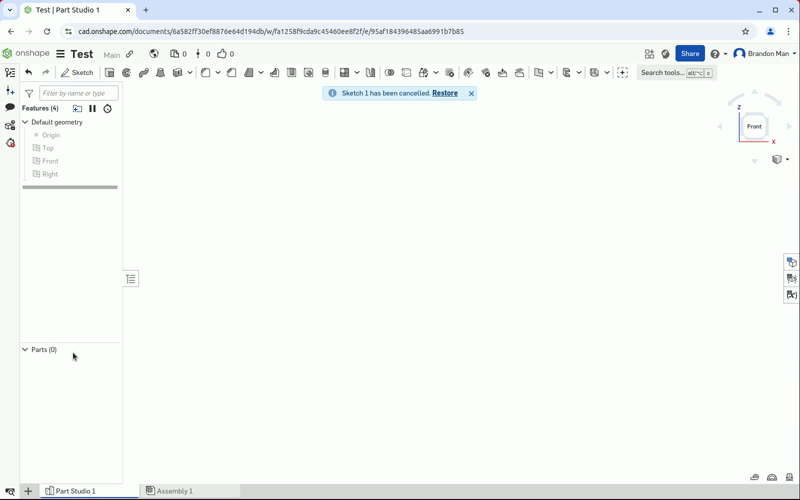
key(shift+y)
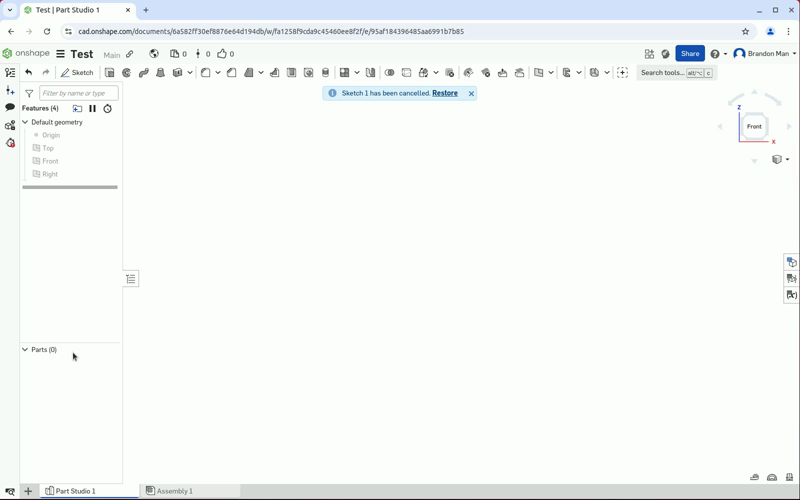
key(shift+s)
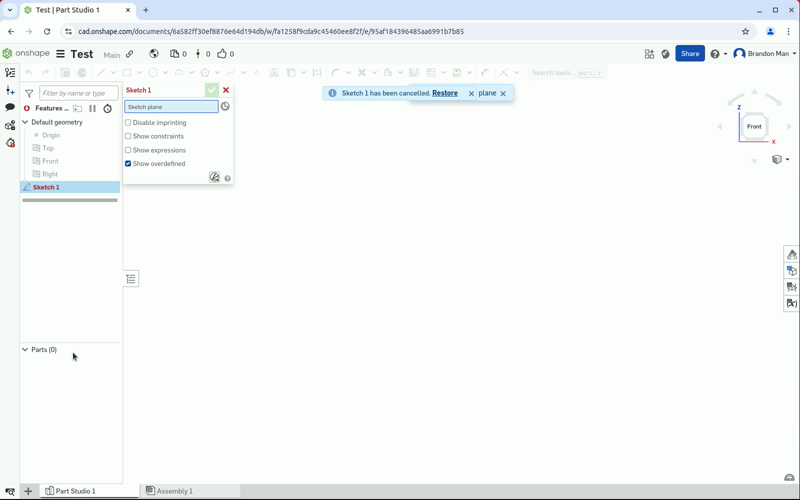
mouse_move(73, 163)
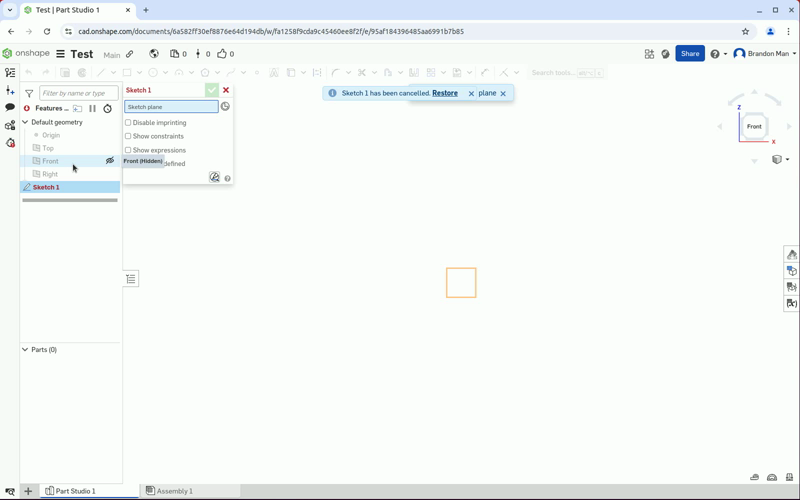
click(73, 163)
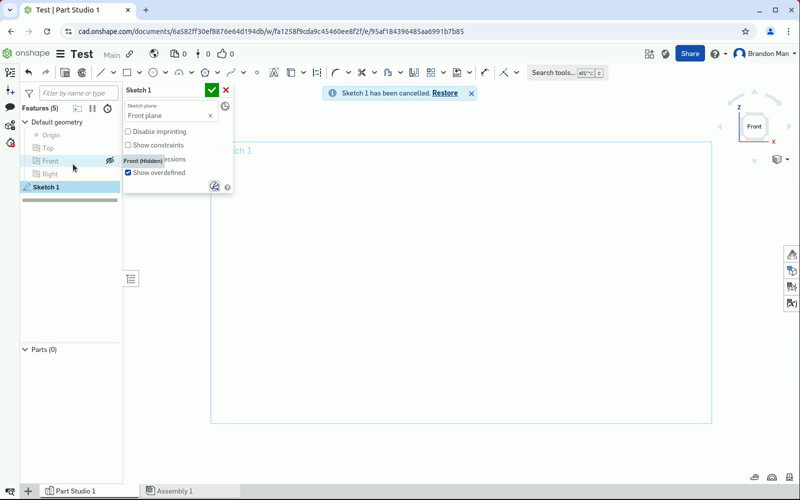
mouse_move(73, 352)
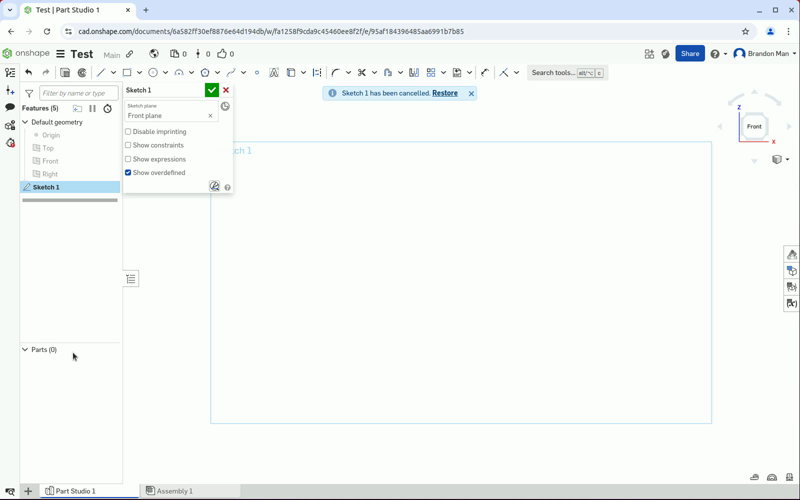
key(y)
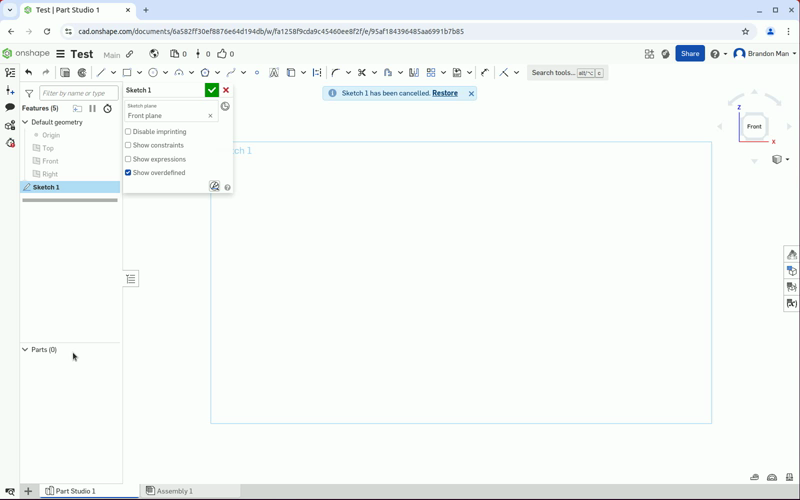
key(l)
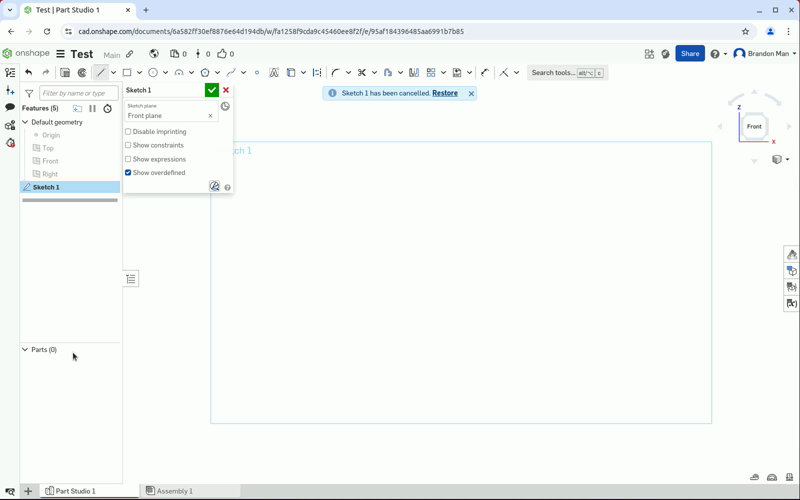
key_down(shift)
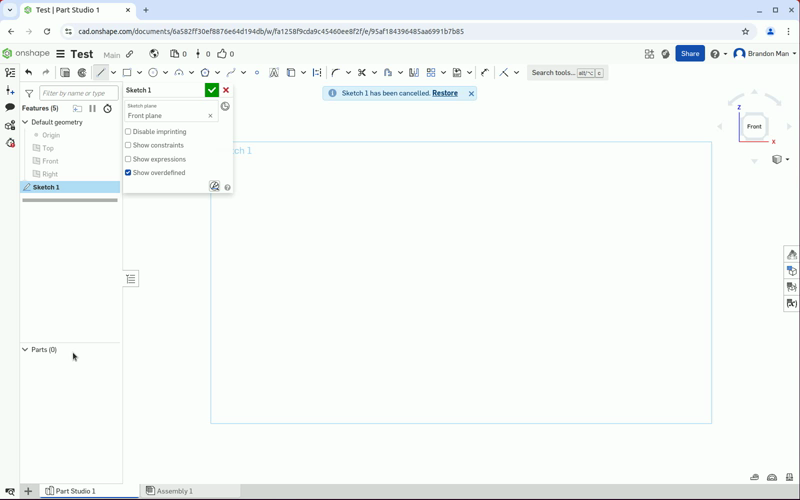
mouse_move(348, 339)
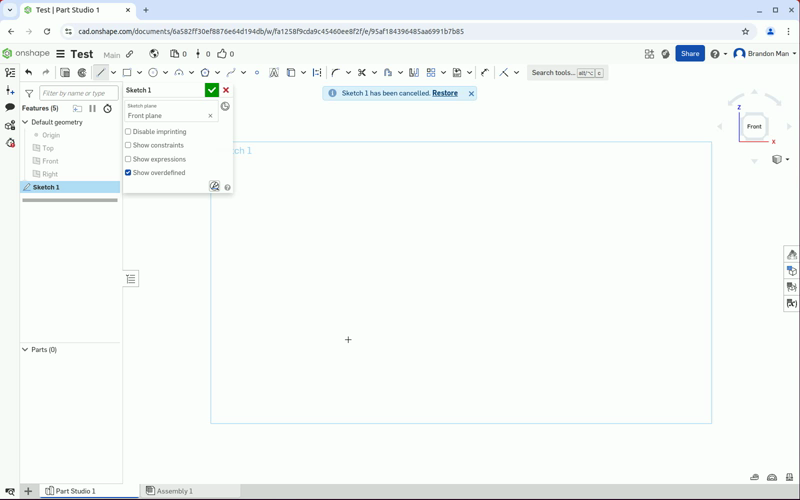
click(348, 339)
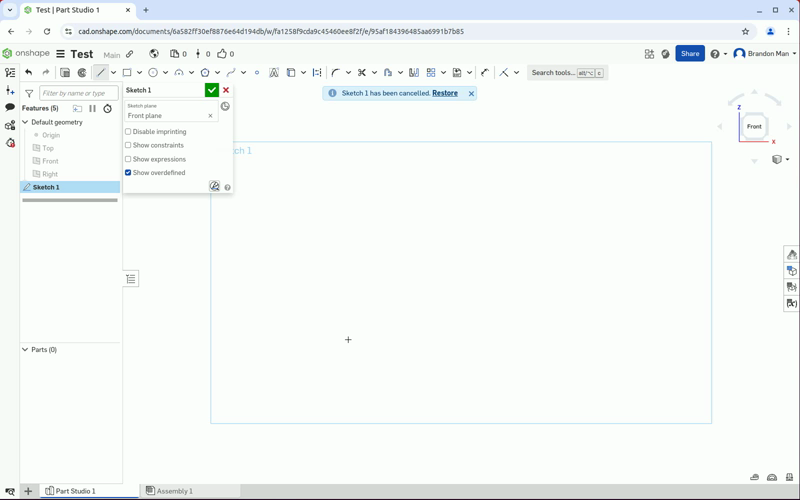
key_up(shift)
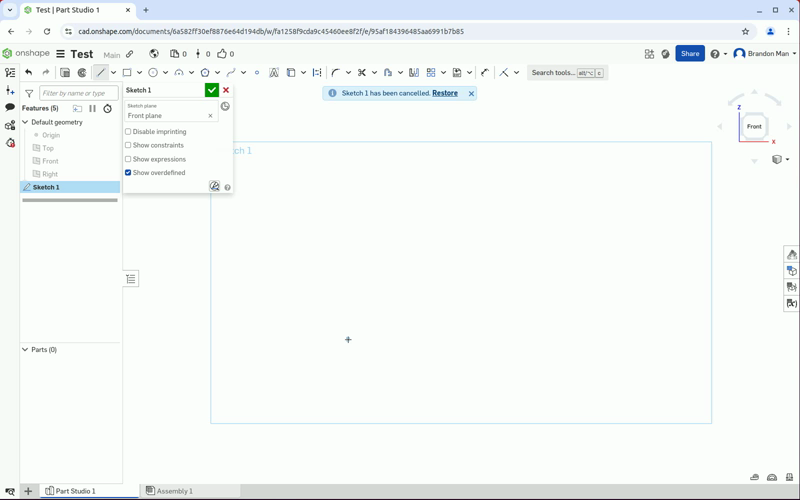
key_down(shift)
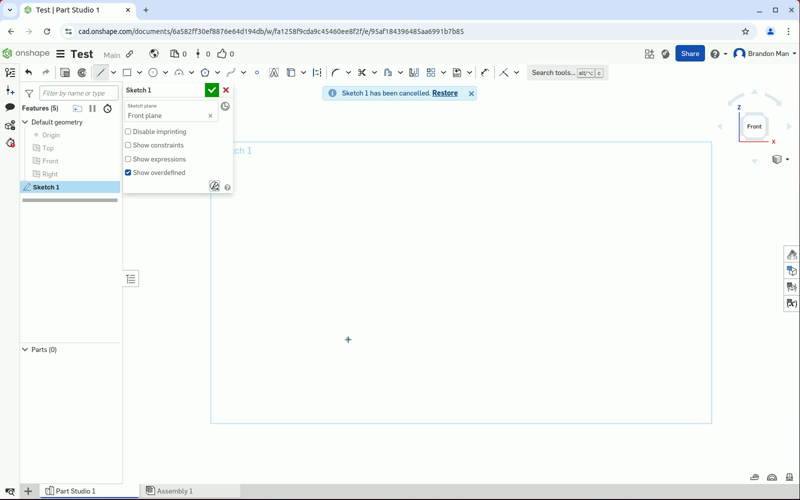
mouse_move(572, 339)
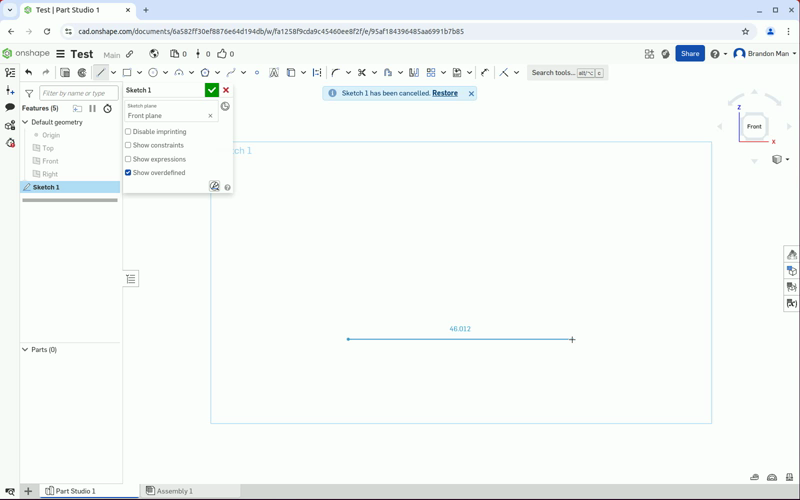
click(572, 339)
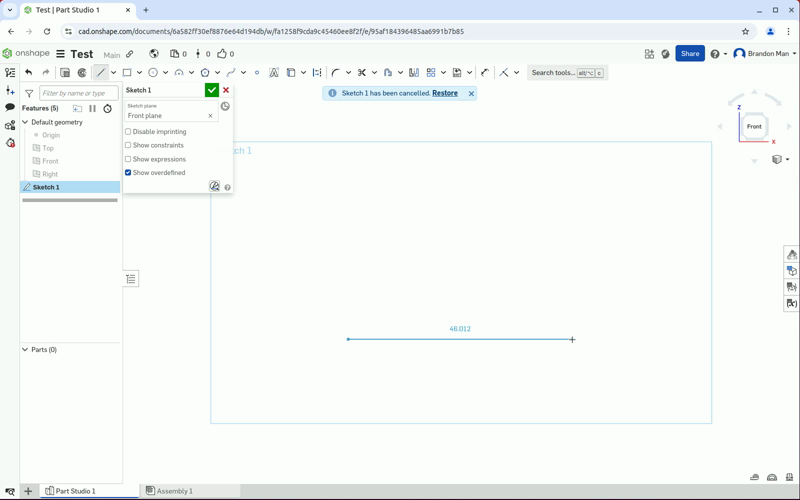
key_up(shift)
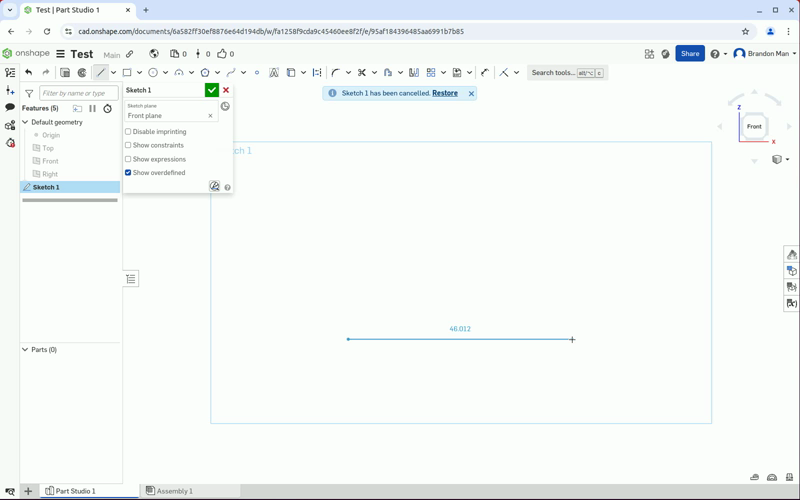
key_down(shift)
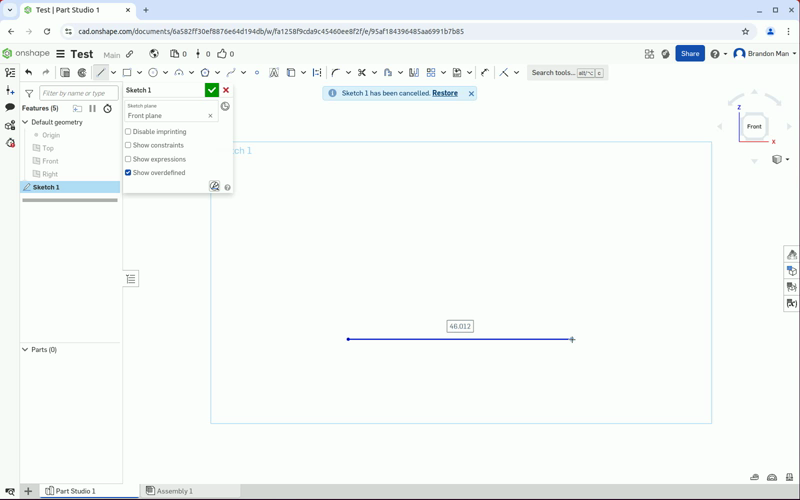
mouse_move(572, 226)
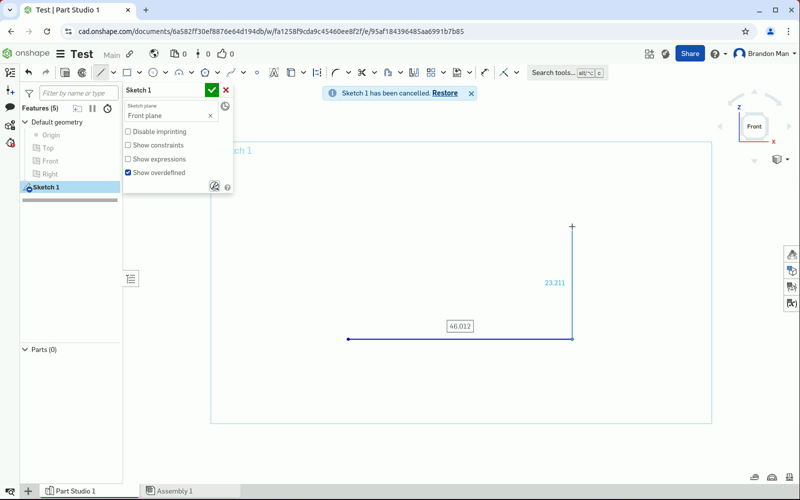
click(572, 226)
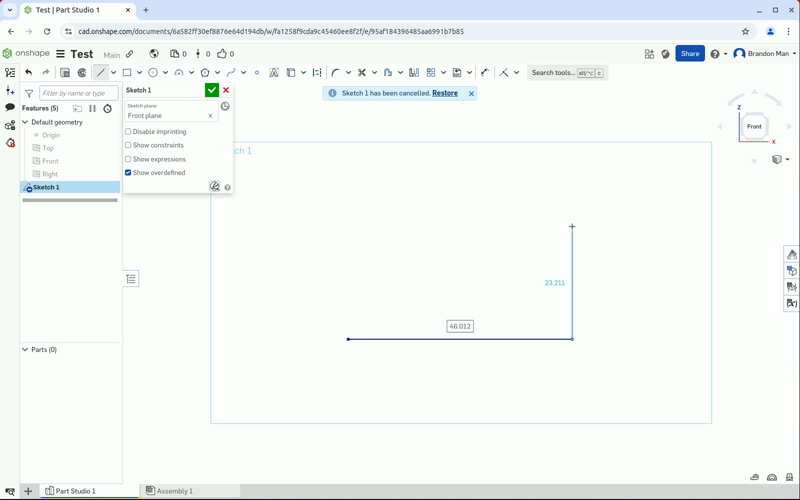
key_up(shift)
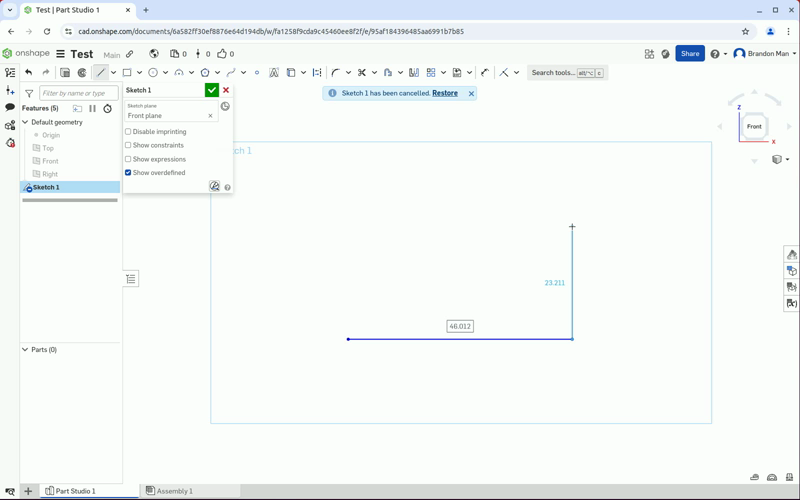
key_down(shift)
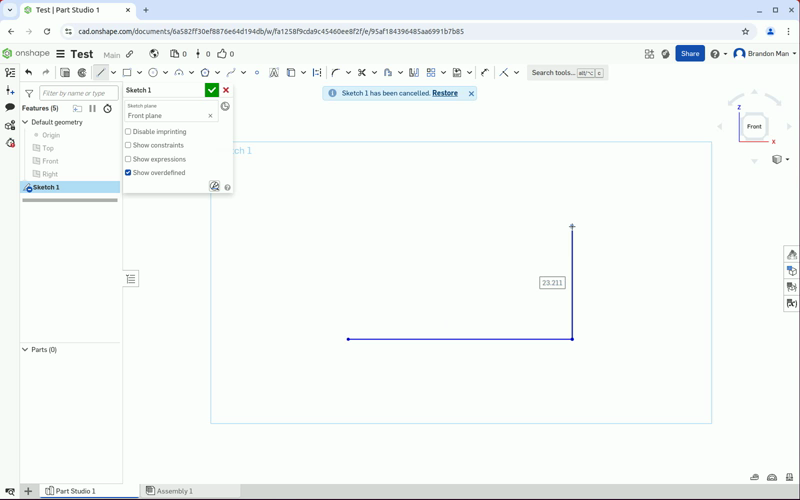
mouse_move(348, 226)
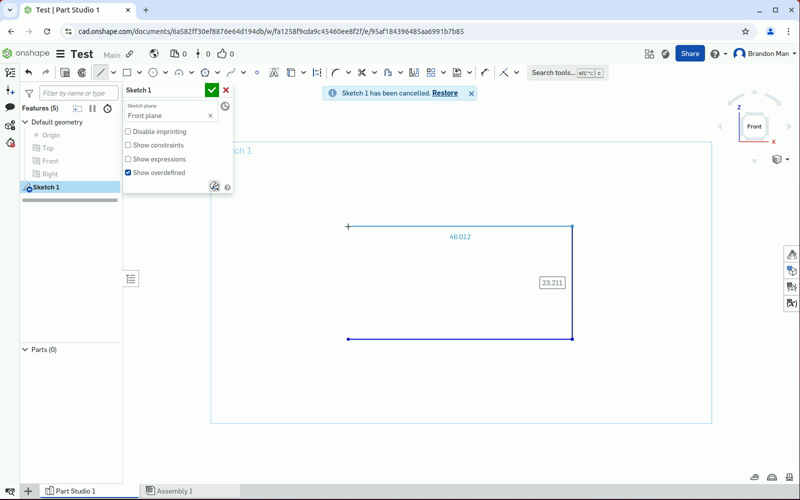
click(348, 226)
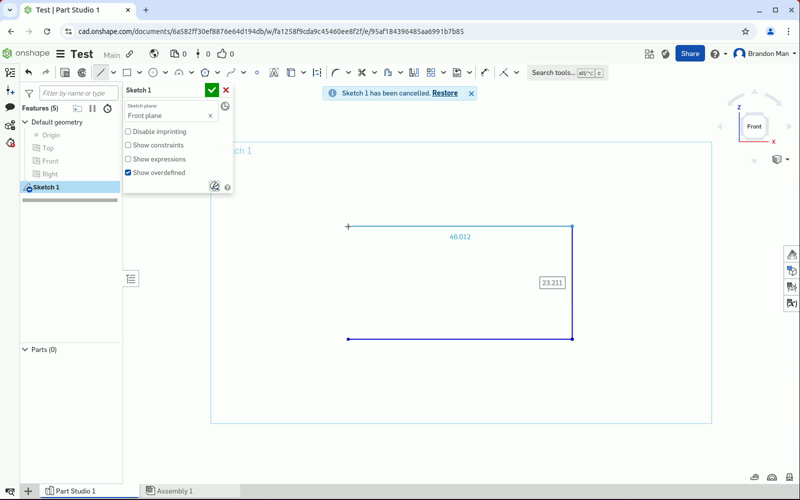
key_up(shift)
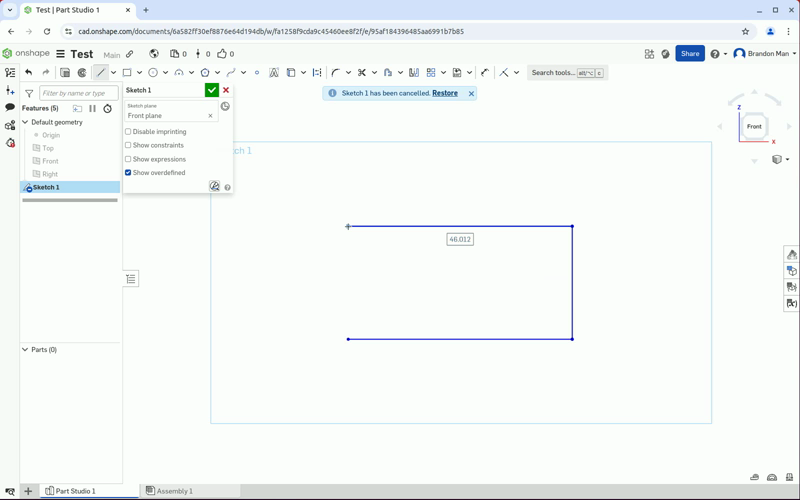
key_down(shift)
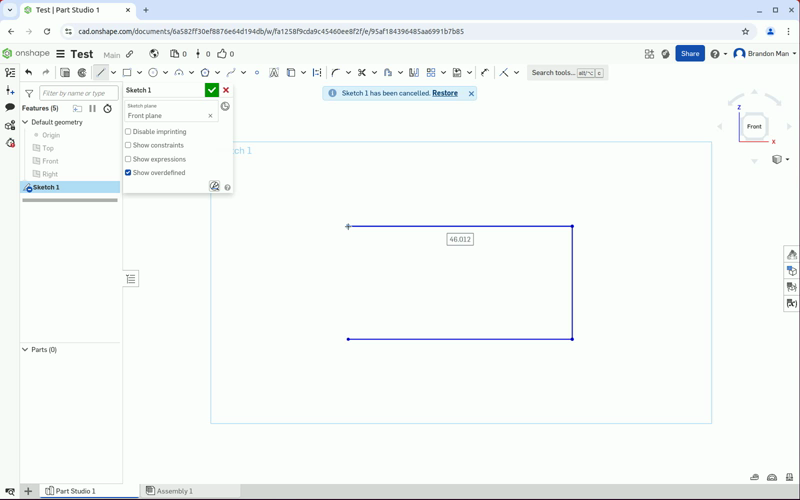
mouse_move(348, 339)
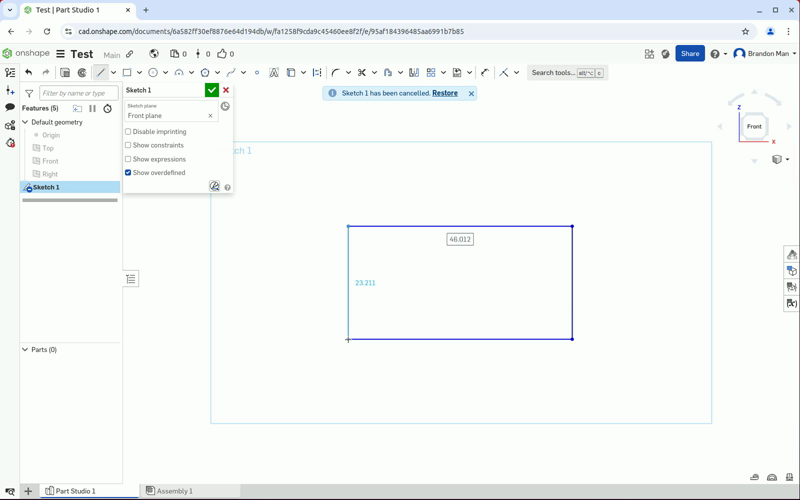
key_up(shift)
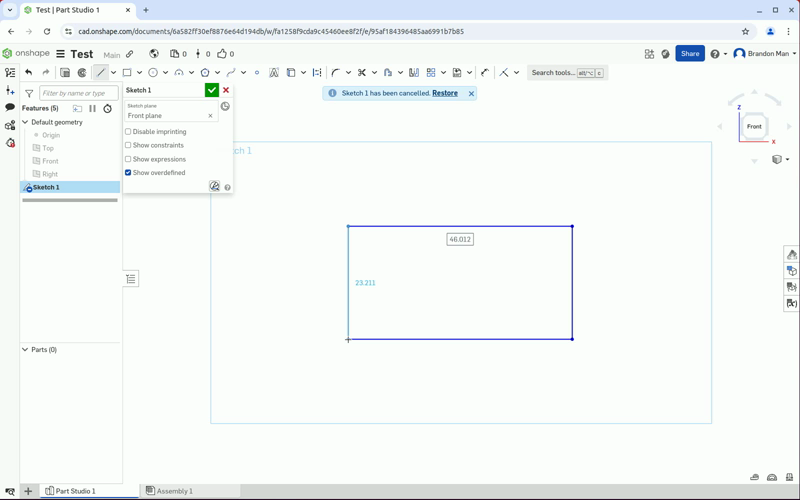
click(348, 339)
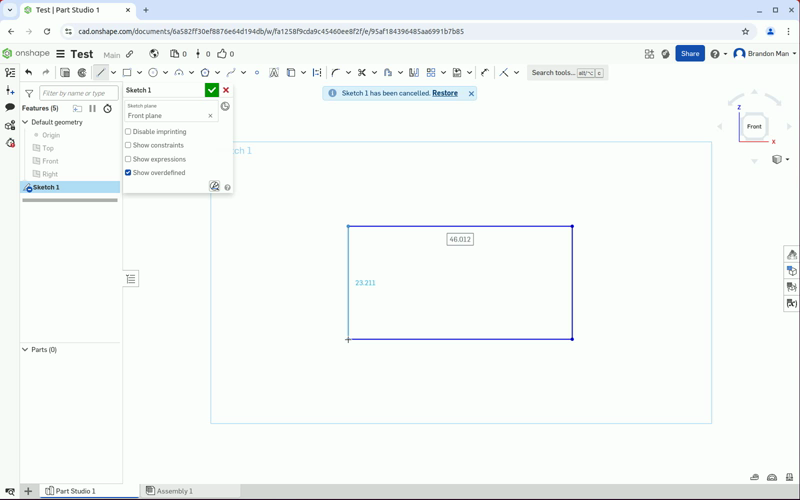
key(esc)
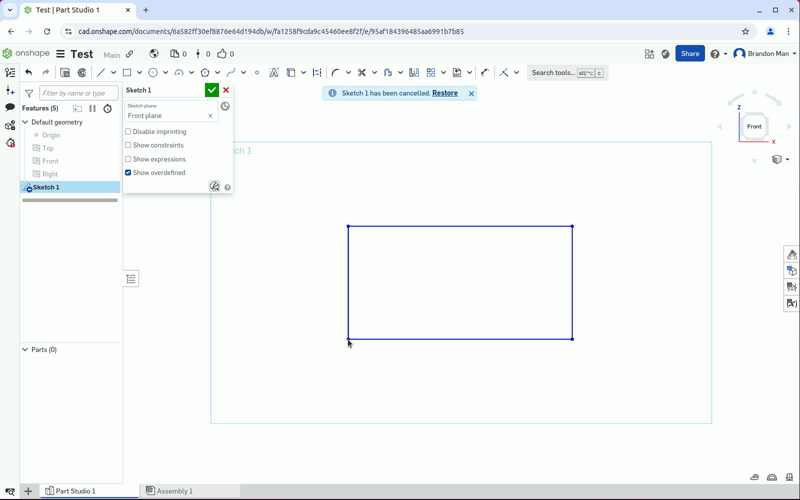
mouse_move(500, 300)
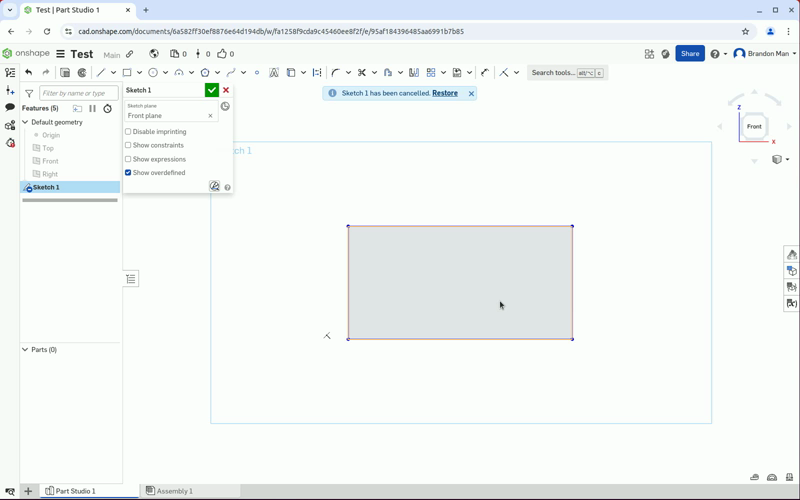
click(500, 300)
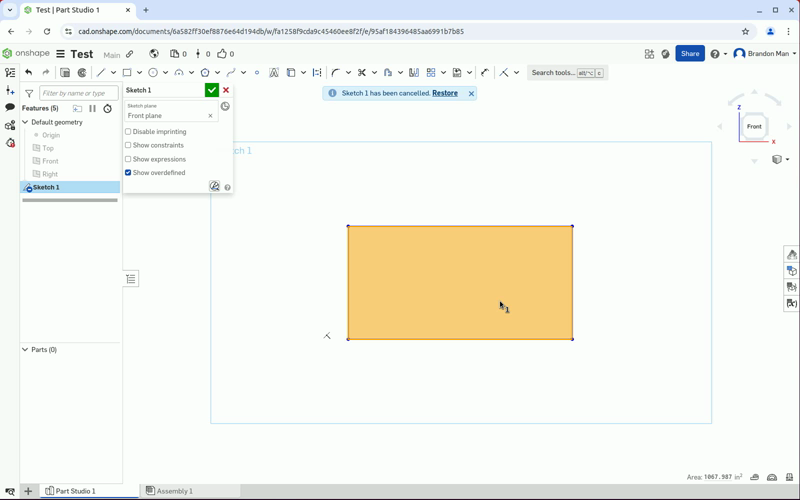
mouse_move(73, 352)
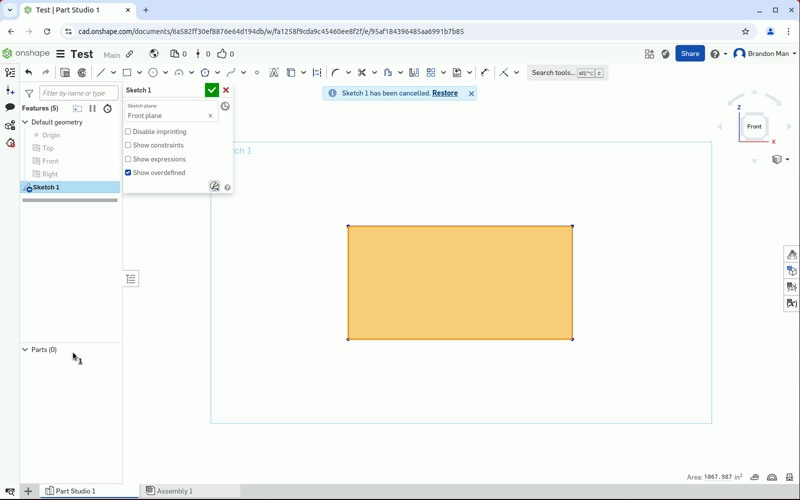
key(shift+y)
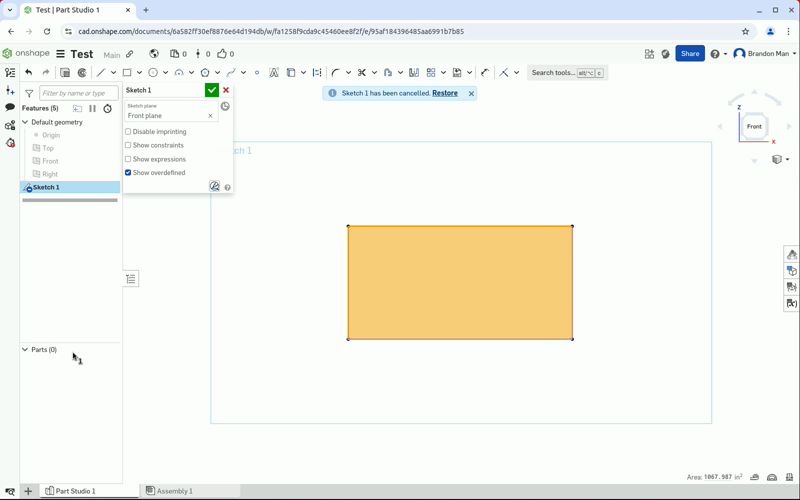
key(shift+e)
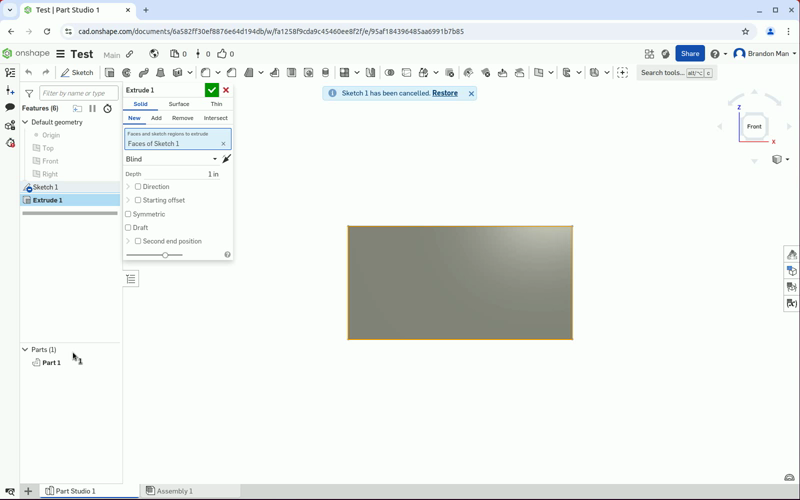
mouse_move(143, 106)
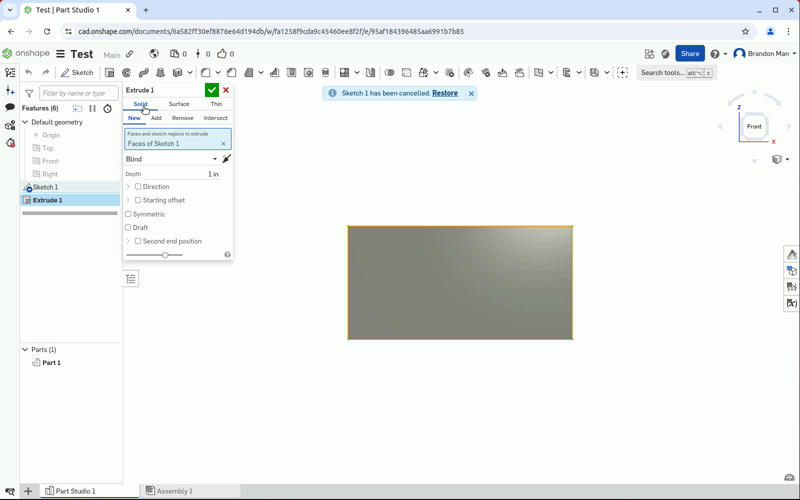
click(143, 106)
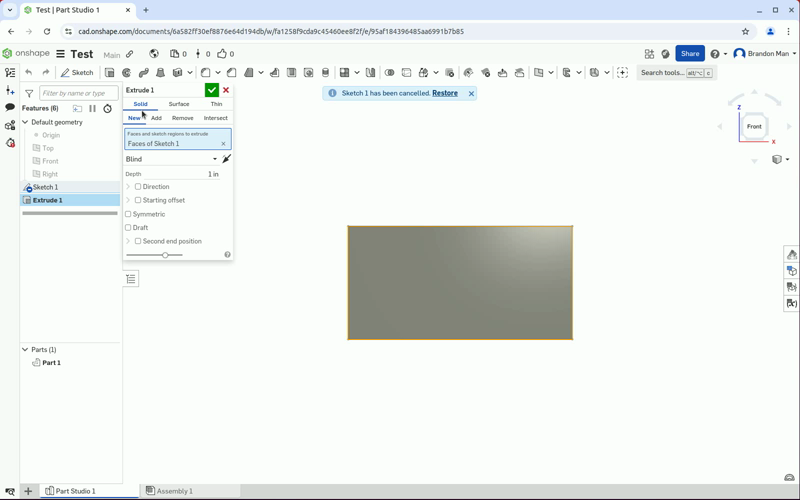
mouse_move(137, 120)
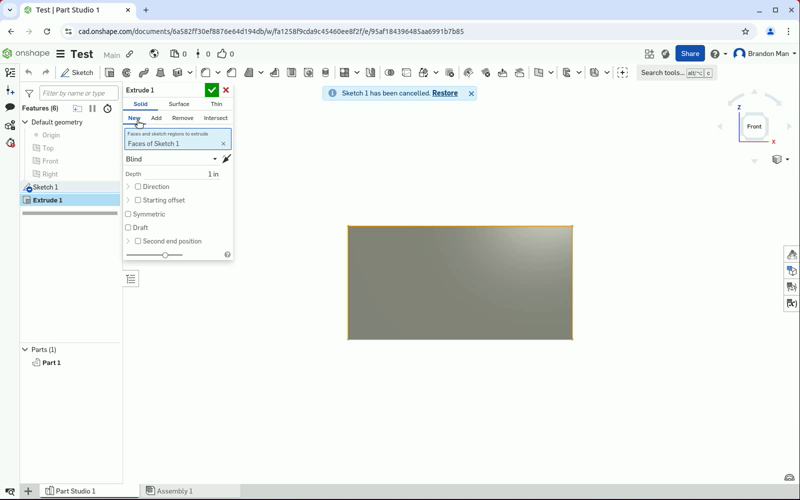
click(137, 120)
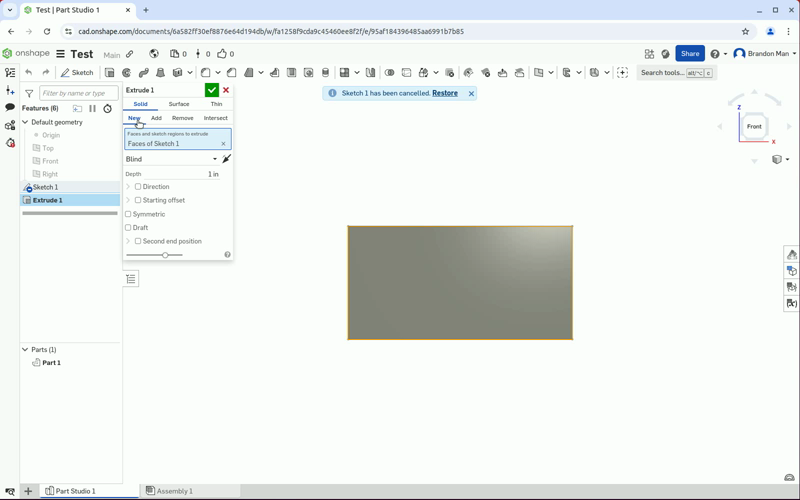
key(tab, 4)
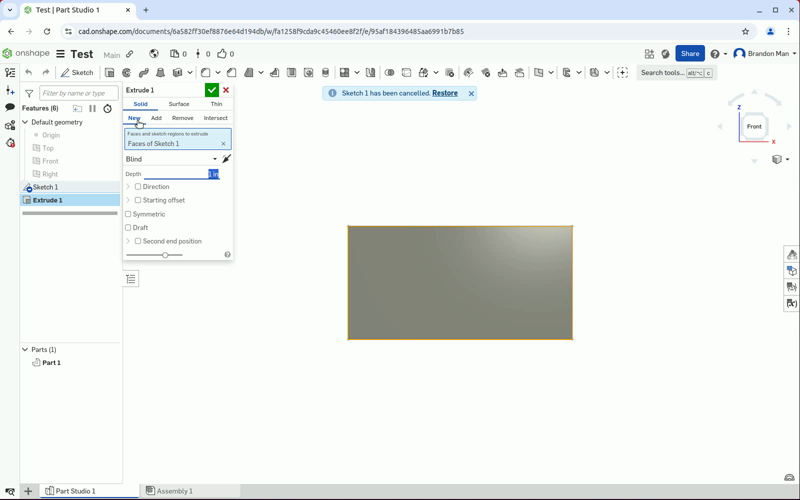
text(11.554)
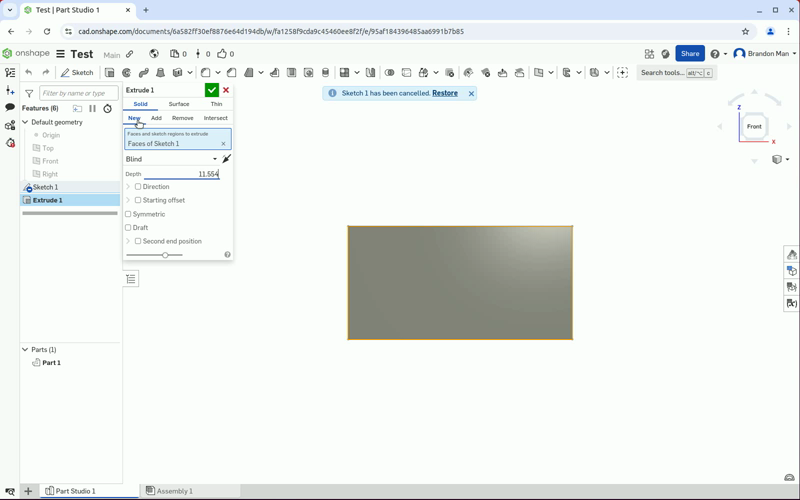
key(tab, 3)
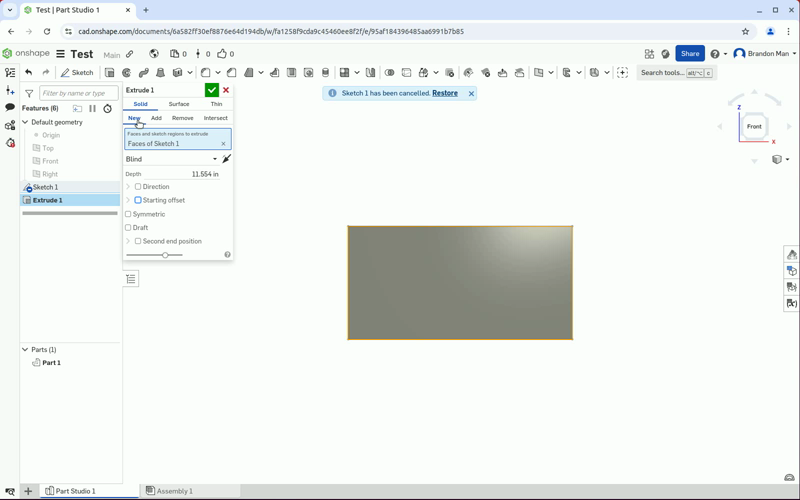
key(tab, 2)
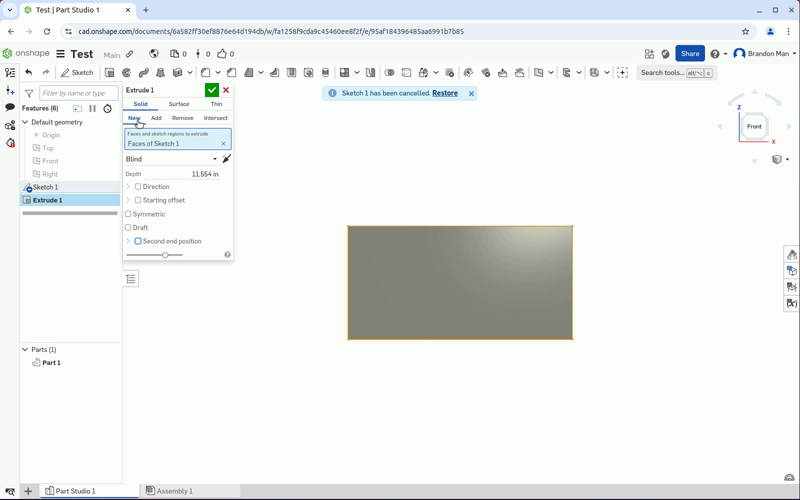
key(space)
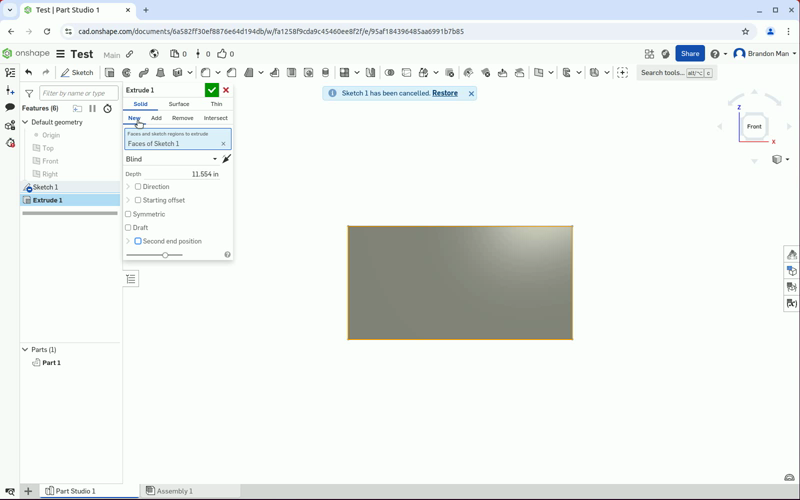
key(tab, 3)
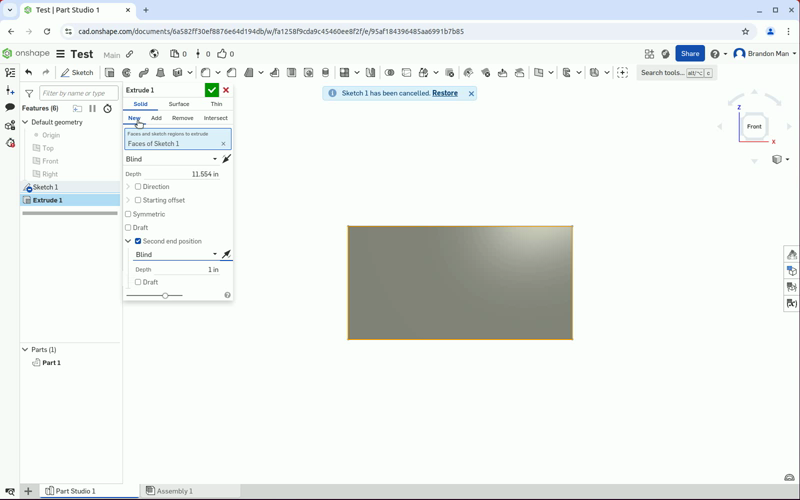
text(11.554)
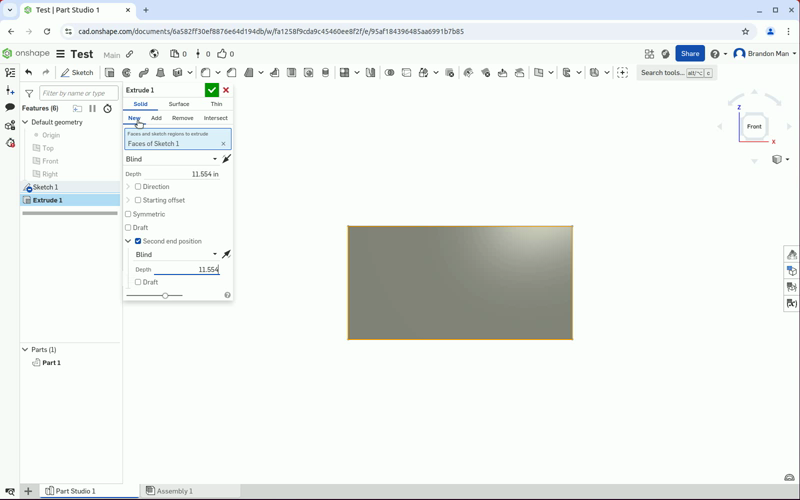
key(enter)
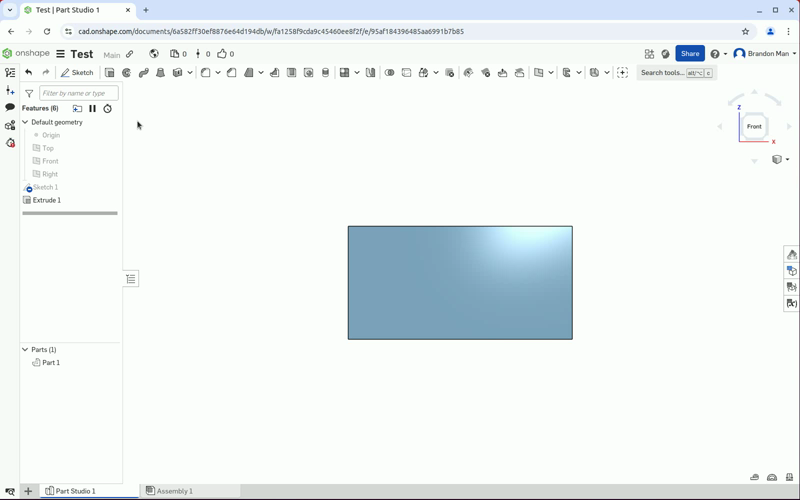
key(shift+h)
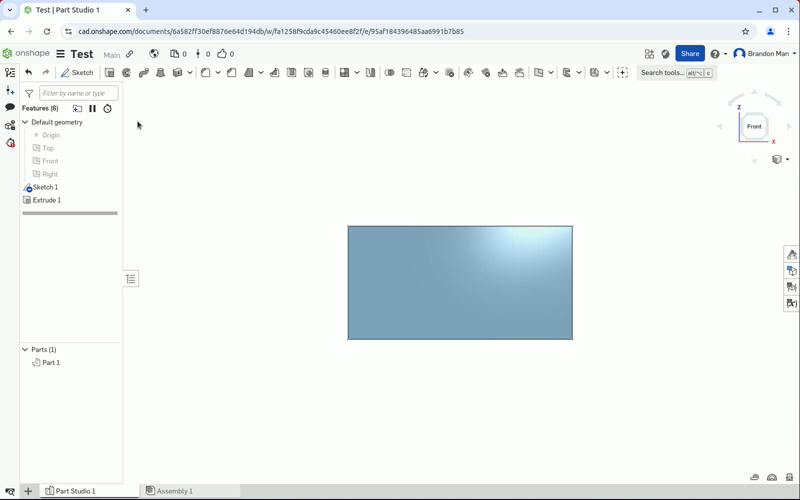
key(shift+h)
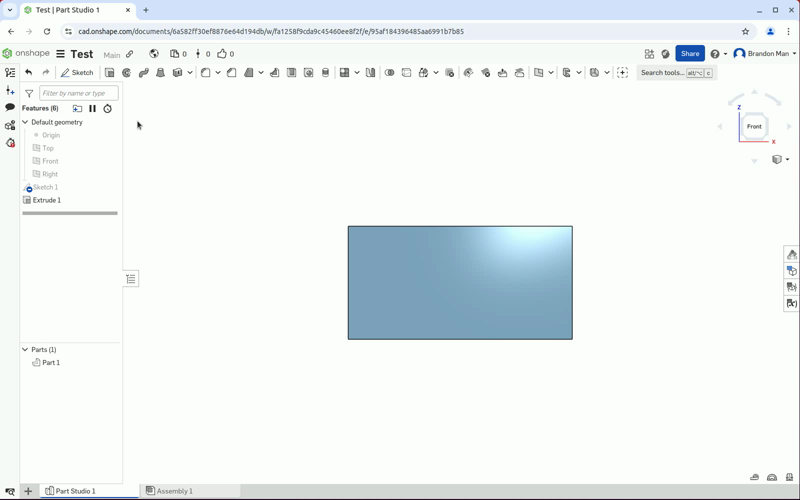
mouse_move(73, 189)
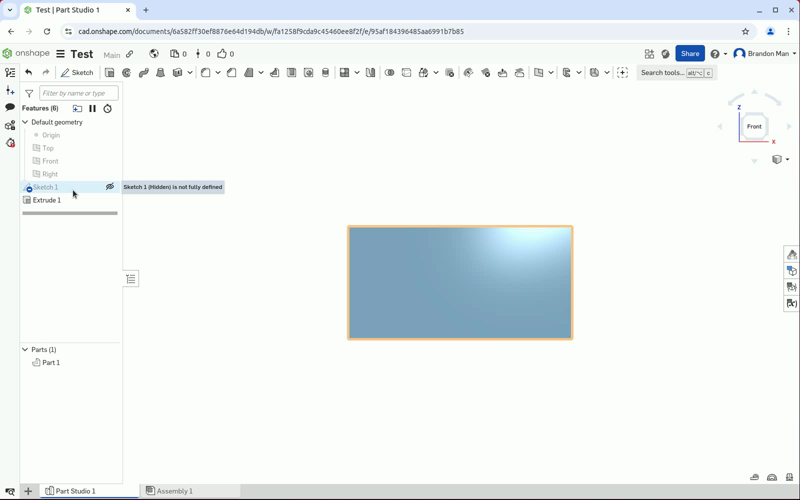
click(73, 189)
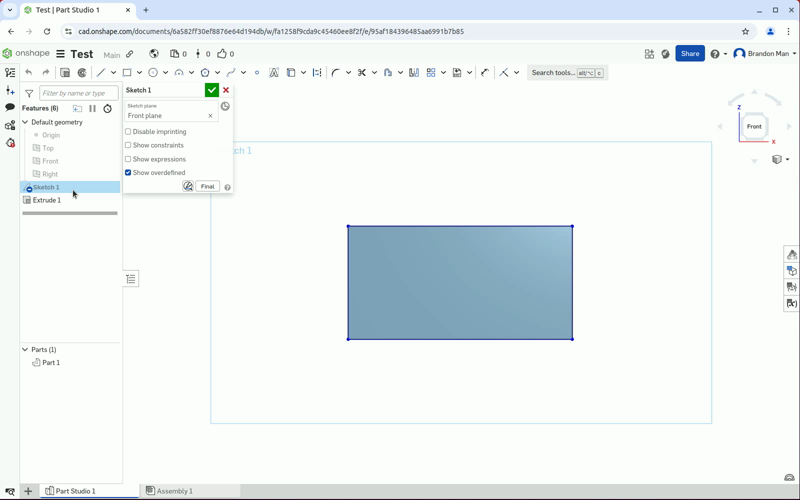
mouse_move(229, 92)
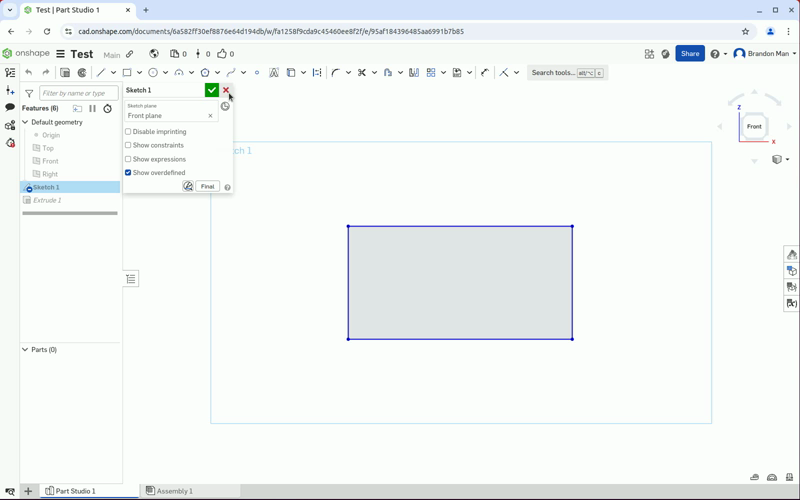
click(229, 92)
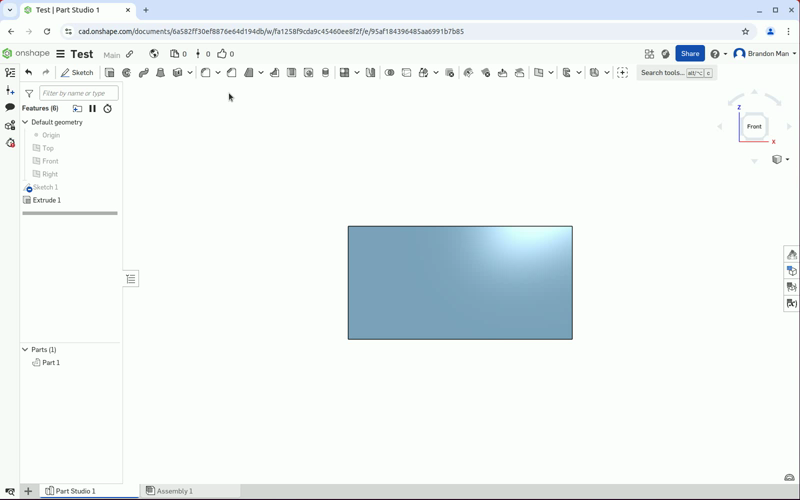
mouse_move(73, 352)
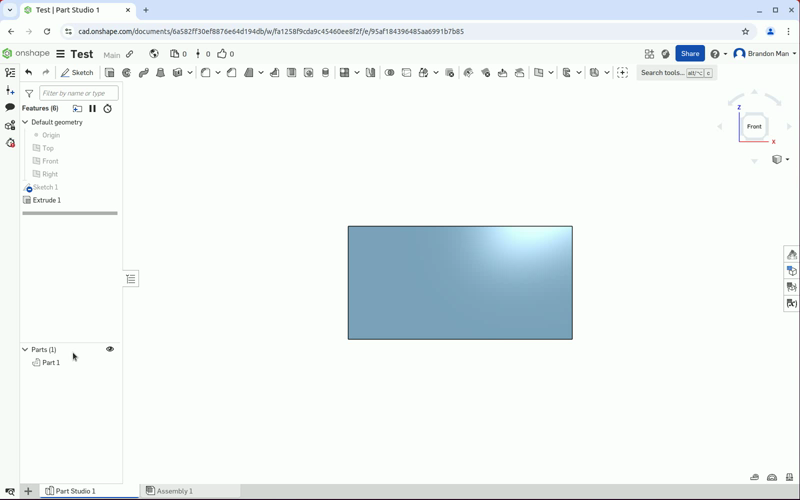
key(y)
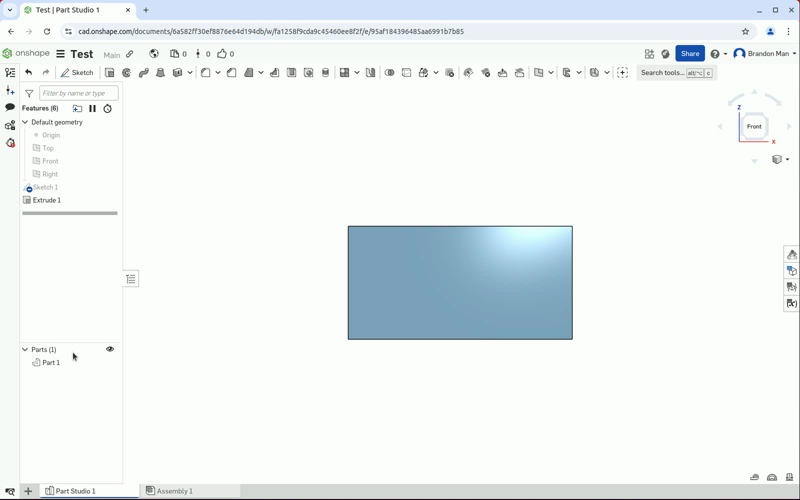
key(shift+p)
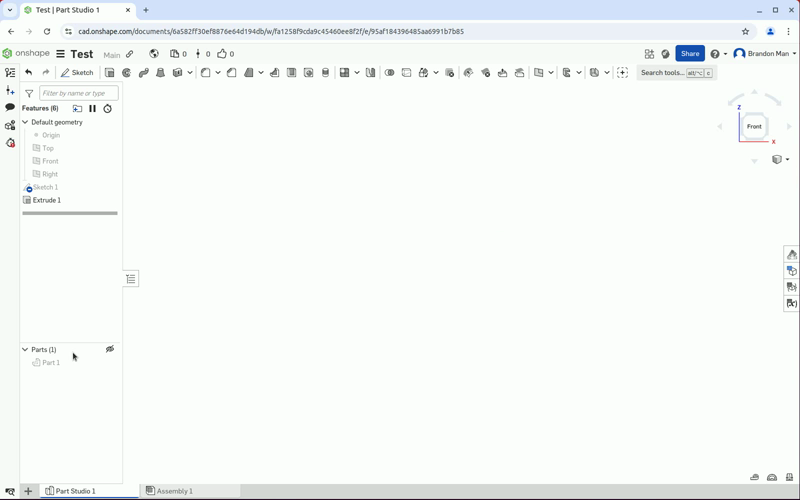
key(space)
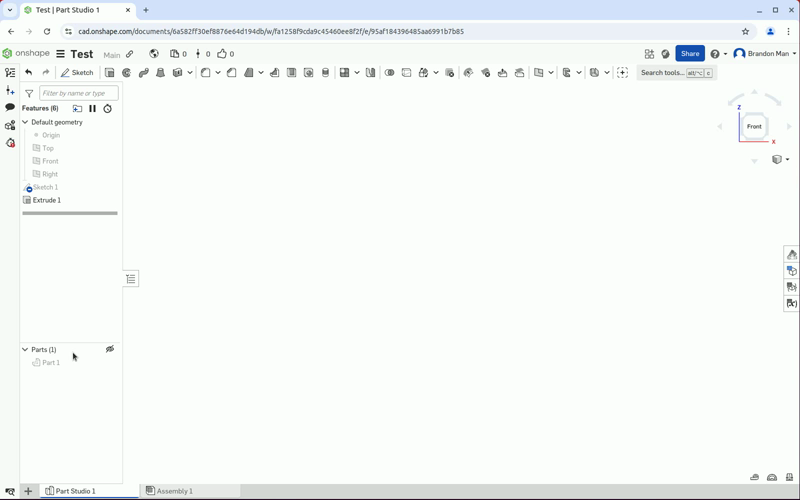
key_down(shift)
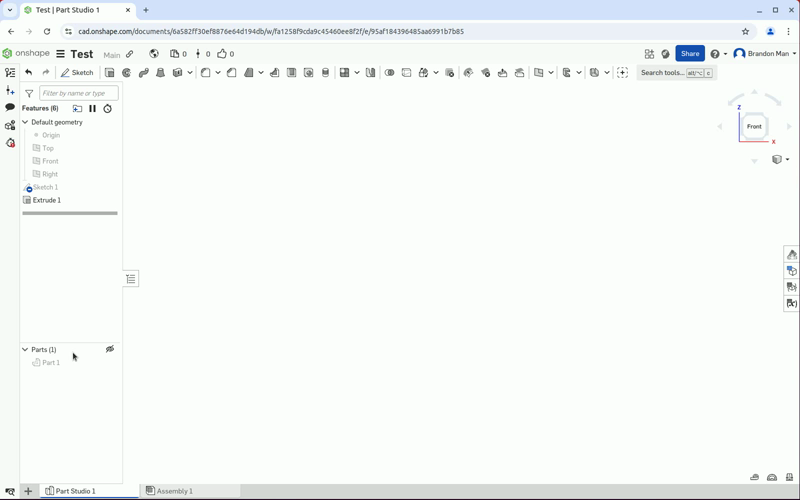
key(left)
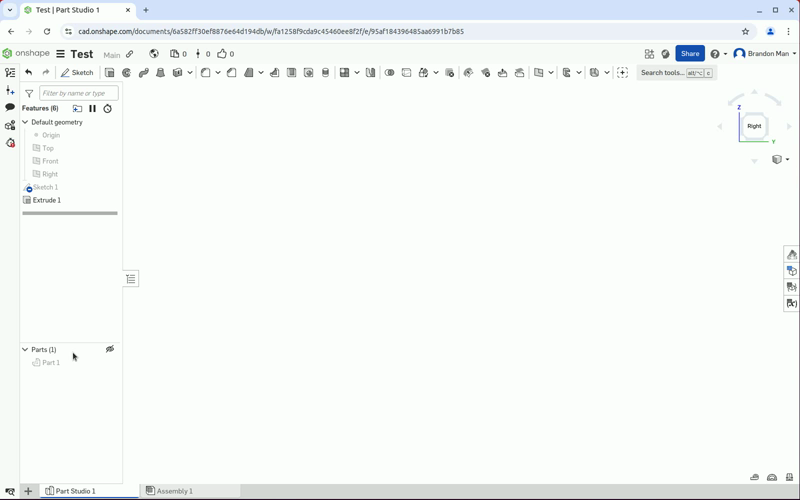
key_up(shift)
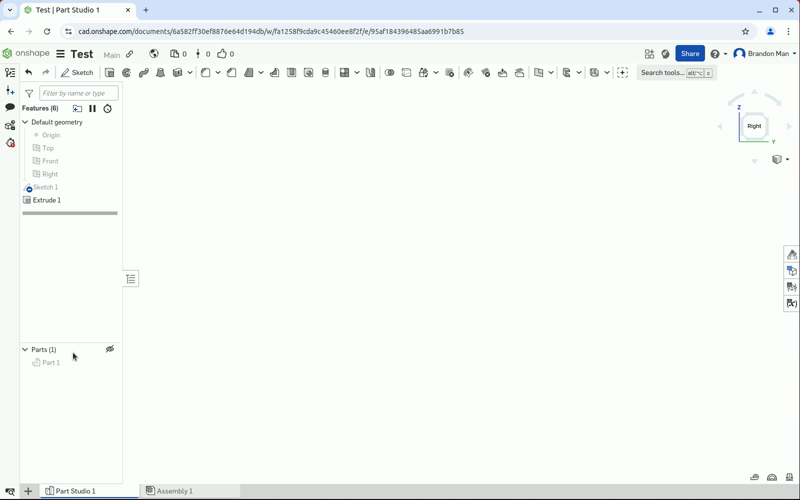
mouse_move(73, 352)
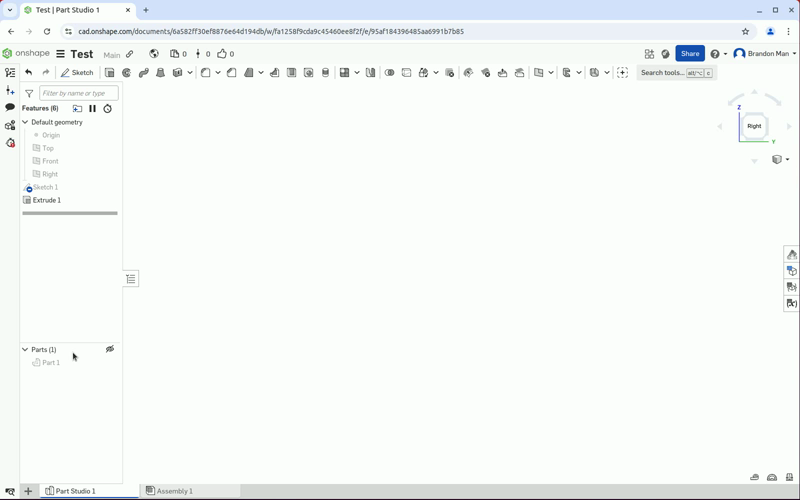
key(shift+y)
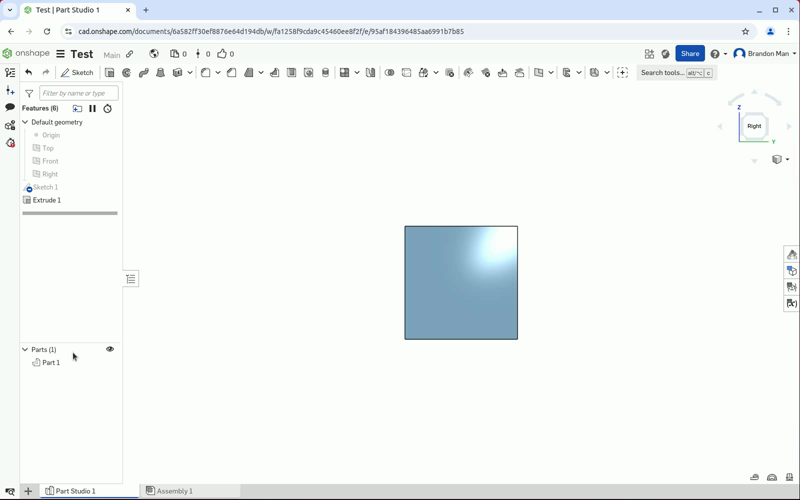
mouse_move(541, 75)
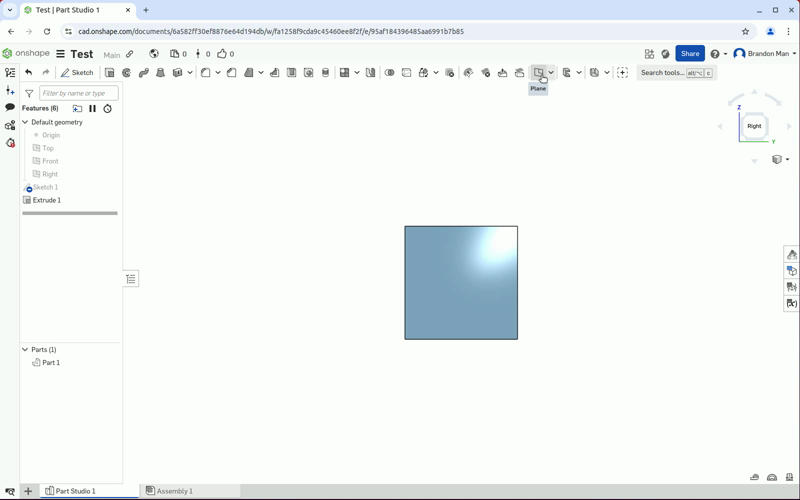
click(541, 75)
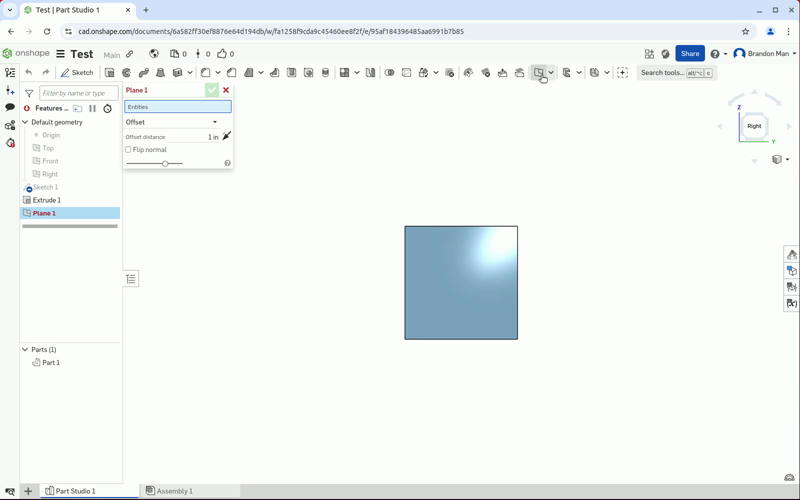
mouse_move(73, 176)
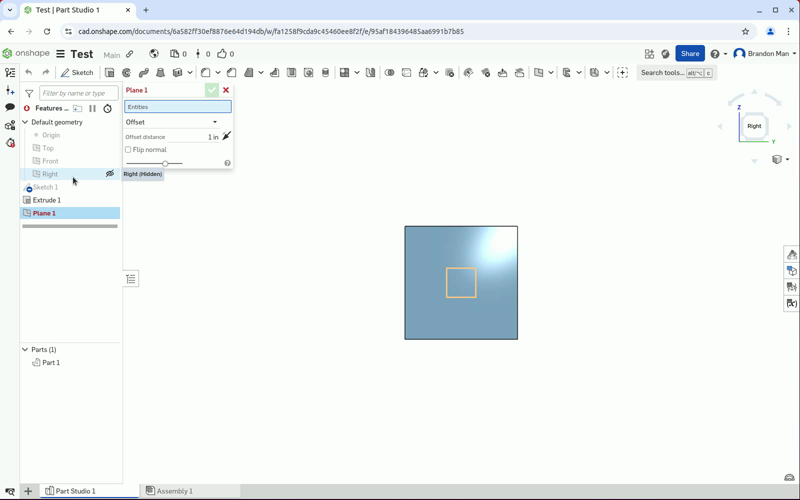
click(73, 176)
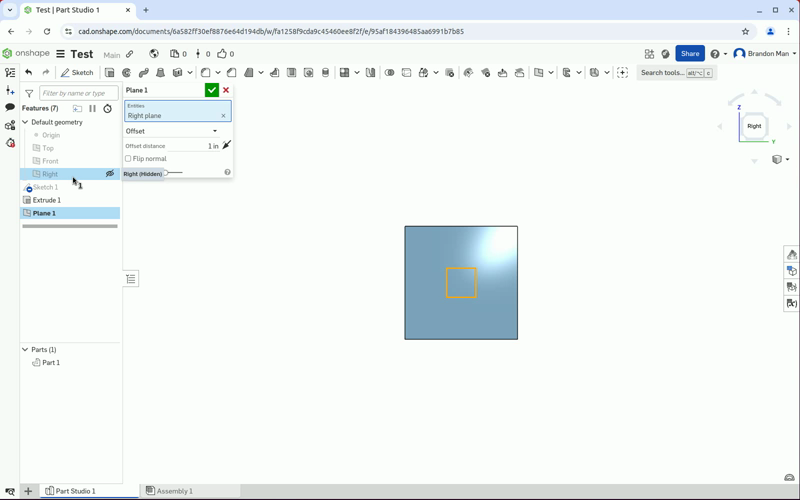
key(tab, 2)
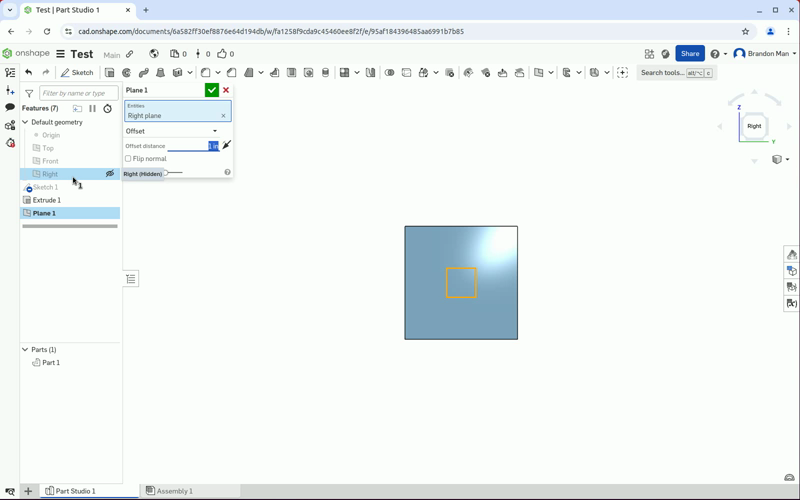
text(23.108)
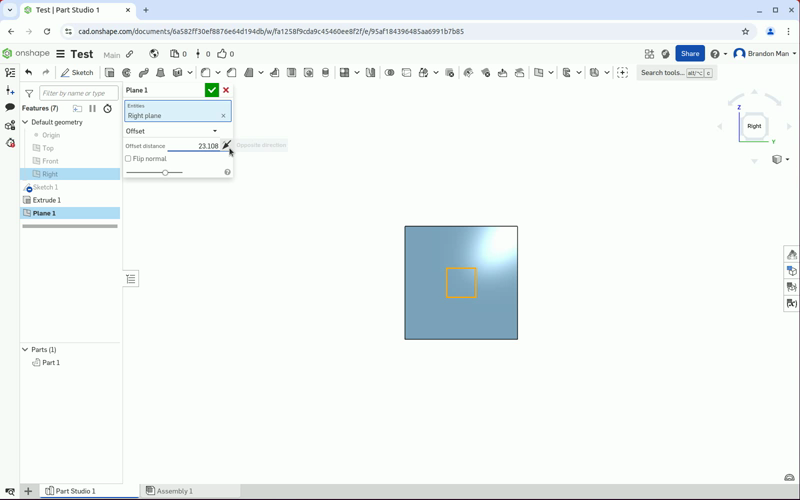
mouse_move(229, 147)
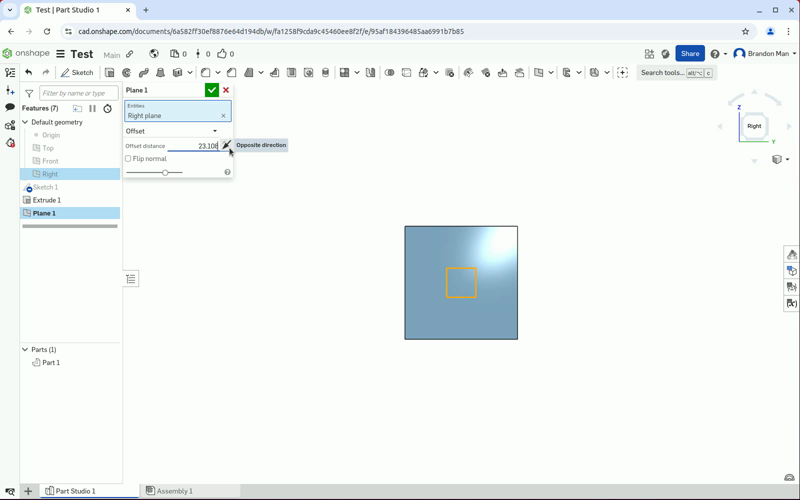
click(229, 147)
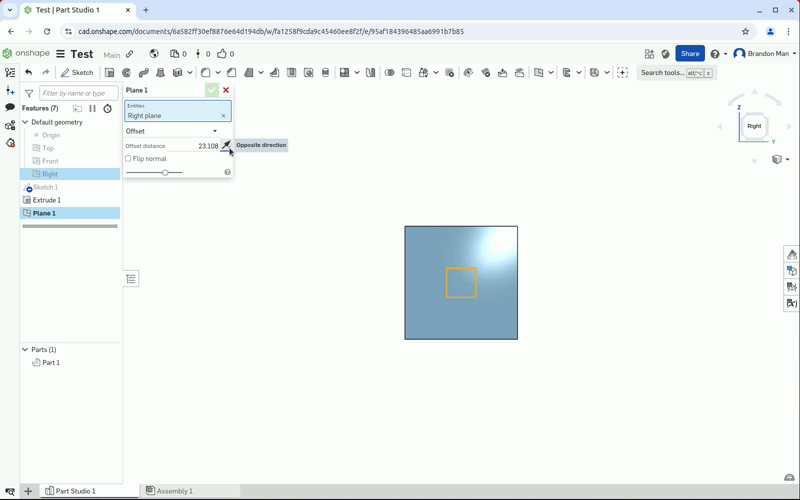
key(enter, 2)
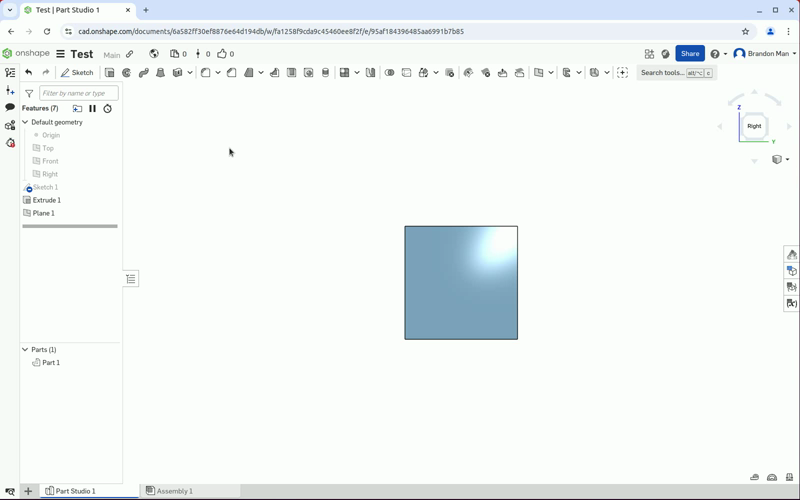
key(shift+s)
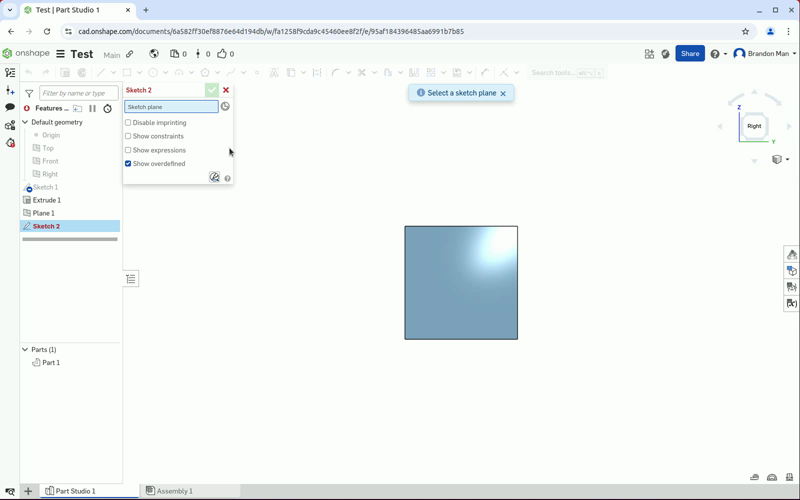
mouse_move(73, 215)
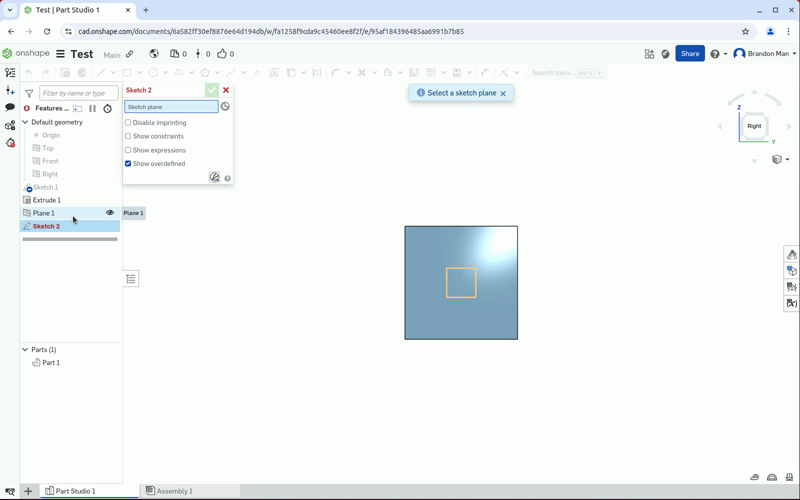
click(73, 215)
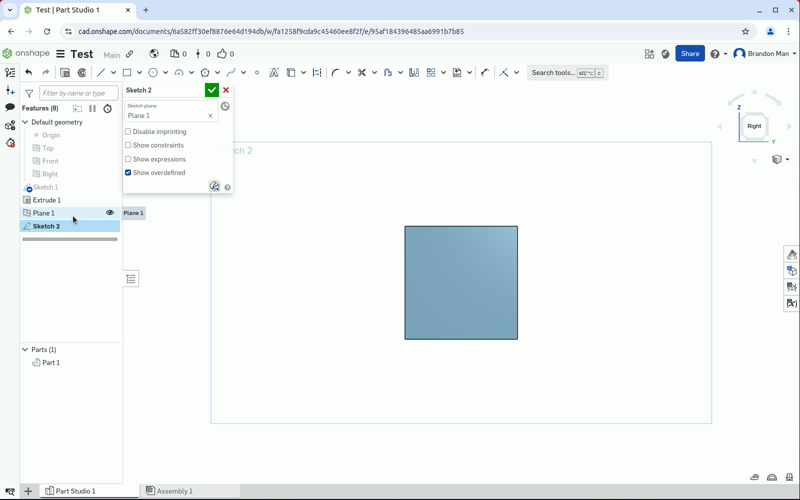
mouse_move(73, 352)
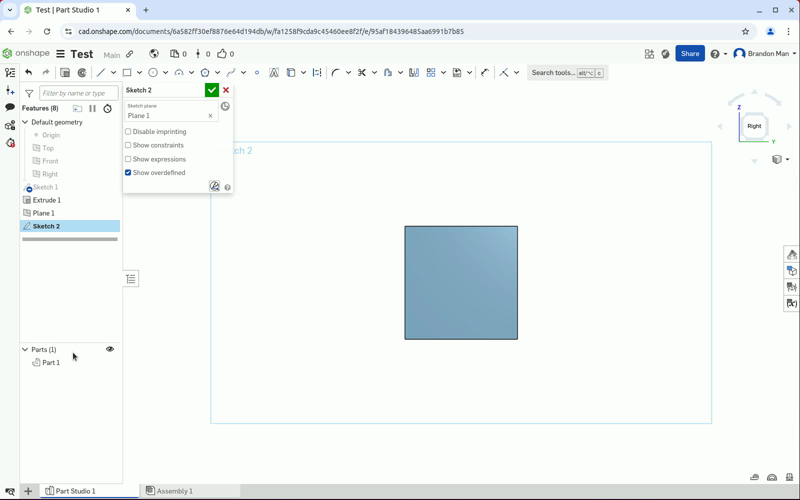
key(y)
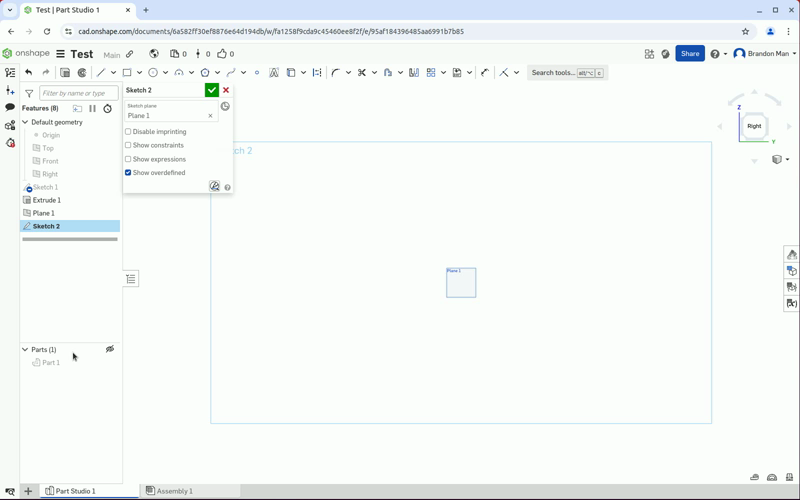
key(c)
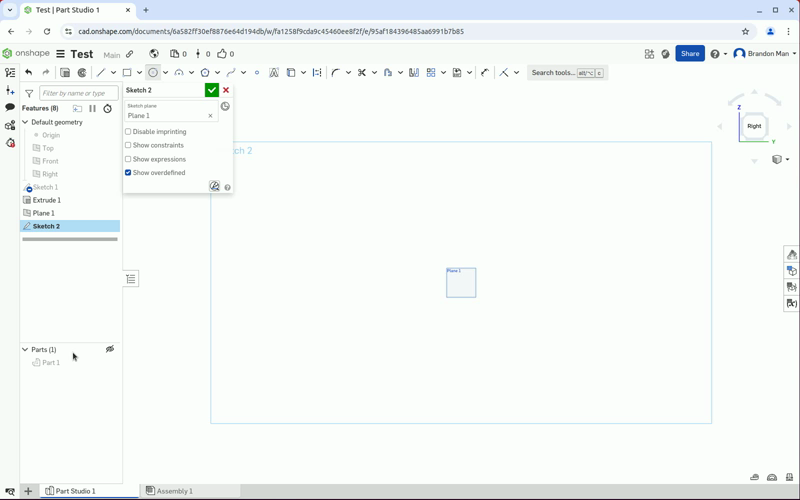
key_down(shift)
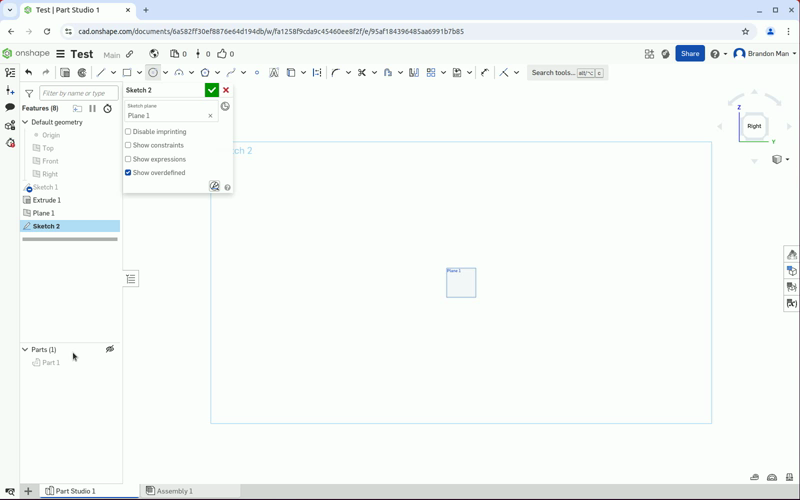
mouse_move(461, 276)
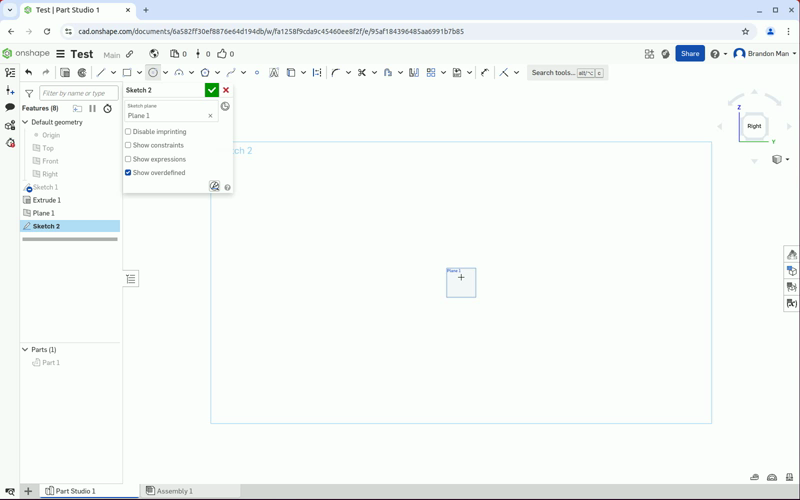
click(461, 276)
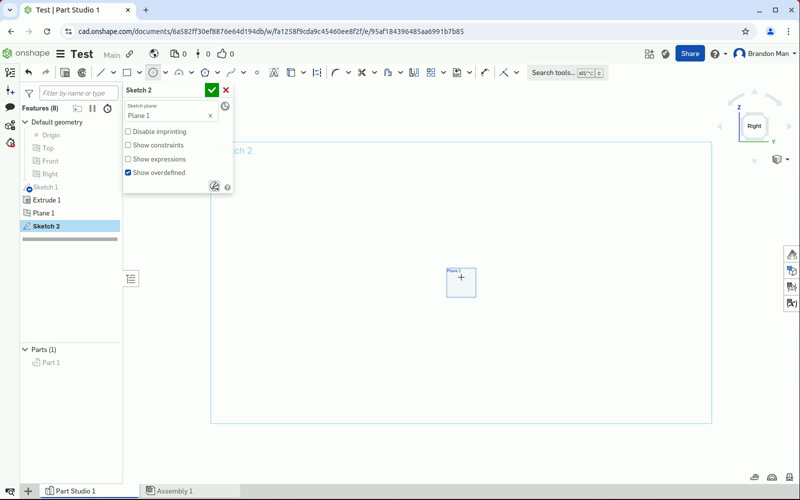
key_up(shift)
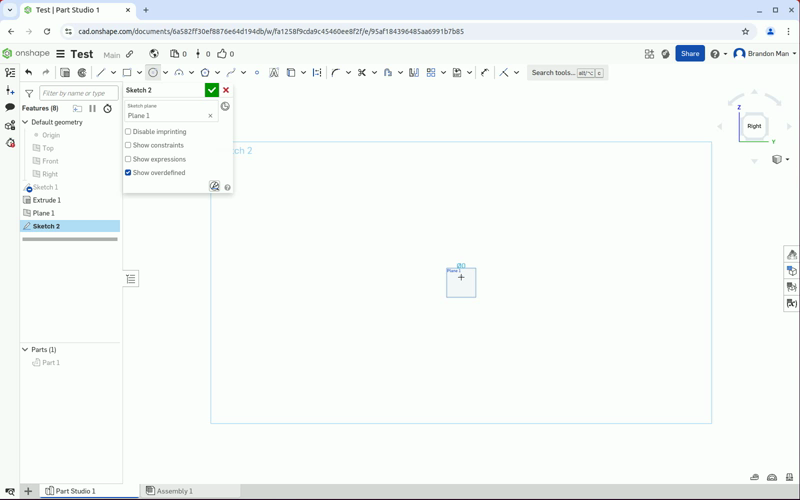
mouse_move(497, 276)
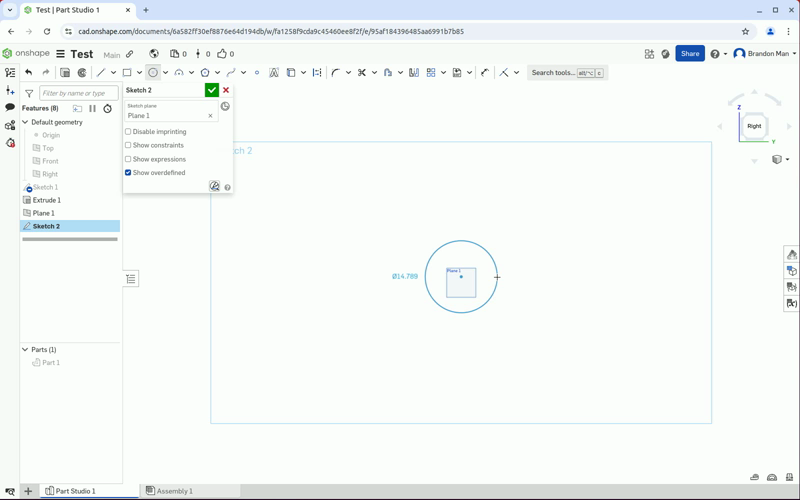
click(497, 276)
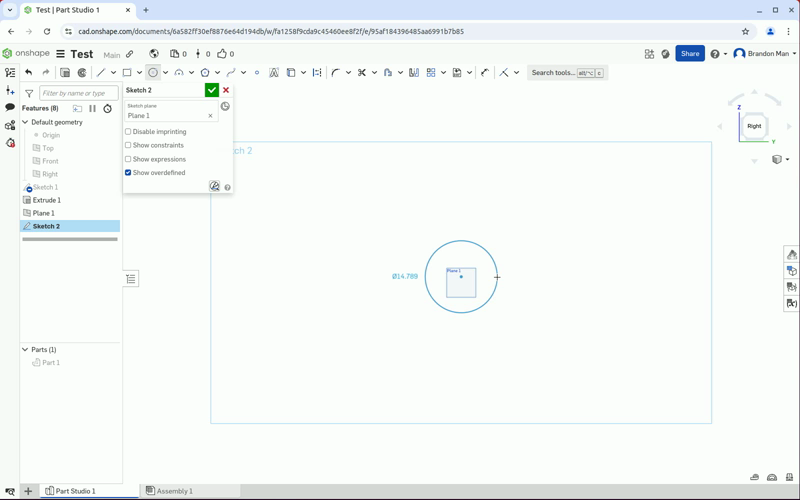
key(esc)
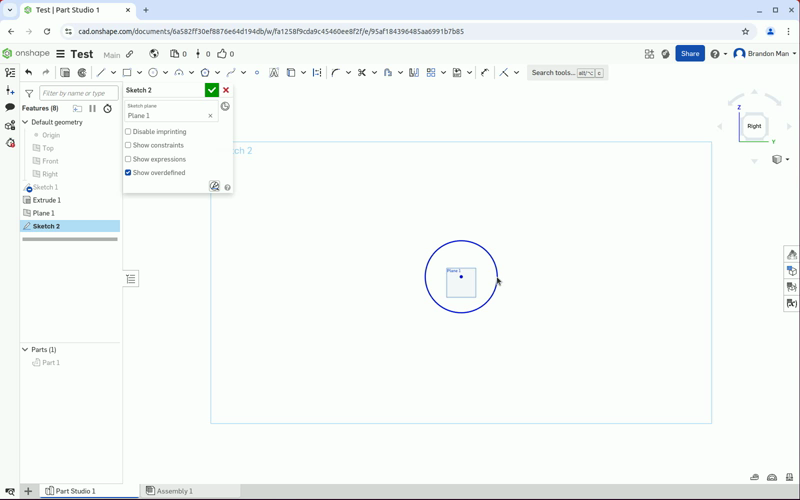
mouse_move(488, 266)
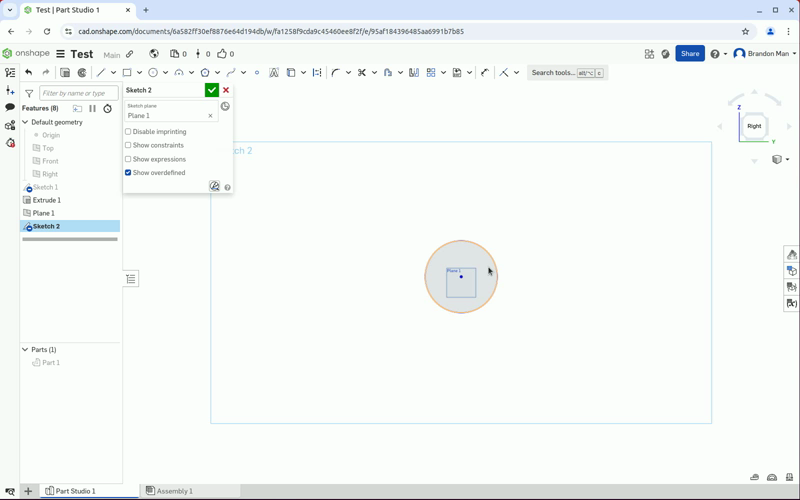
click(488, 266)
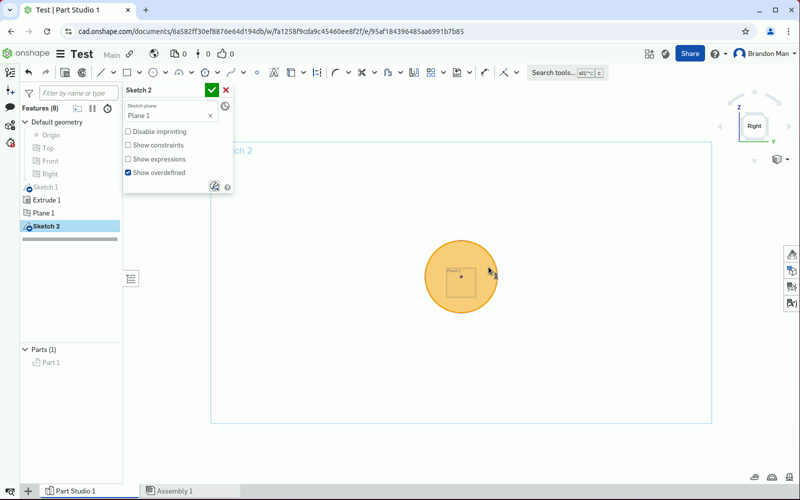
mouse_move(73, 352)
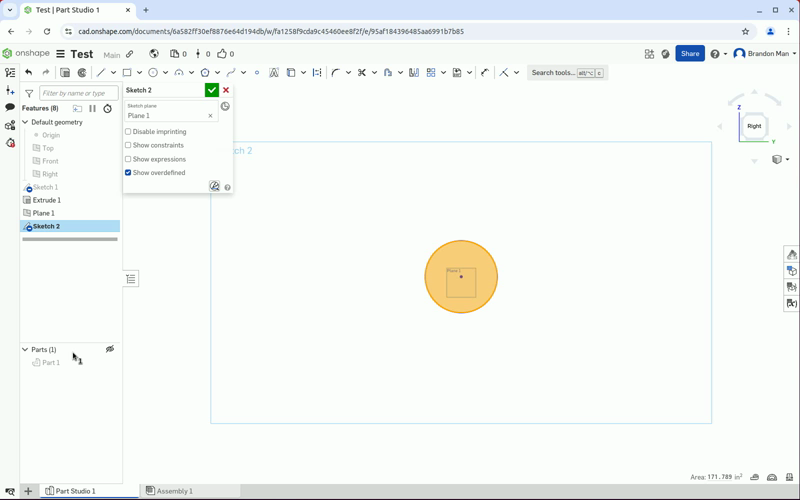
key(shift+y)
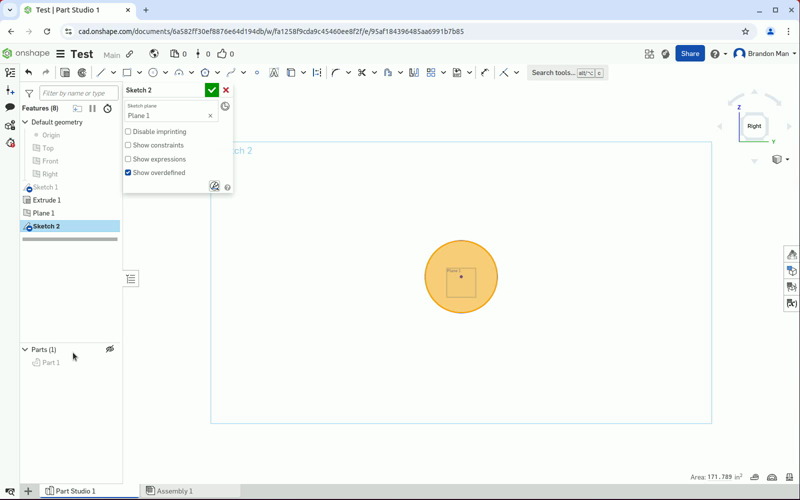
key(shift+e)
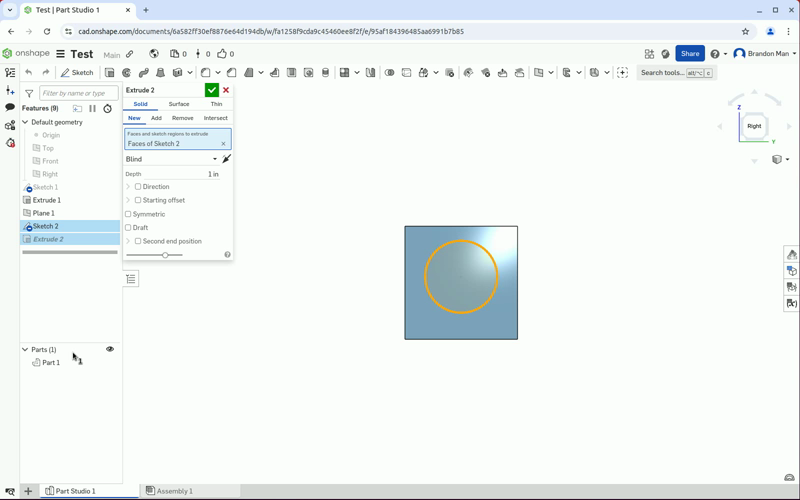
mouse_move(143, 106)
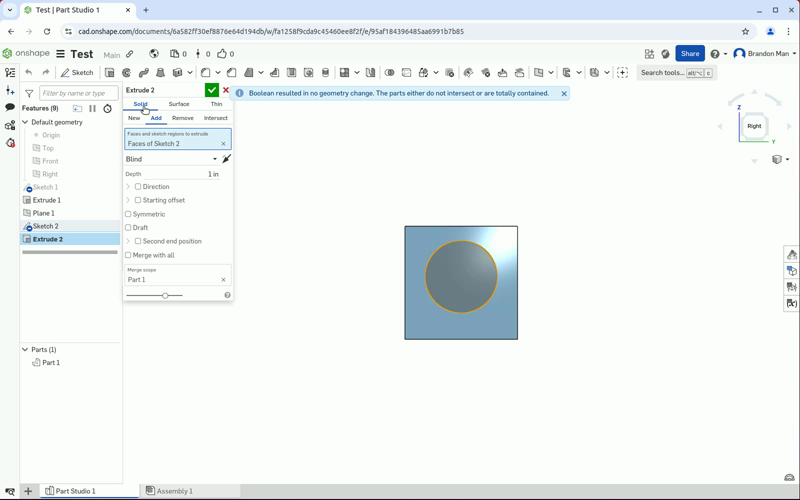
click(143, 106)
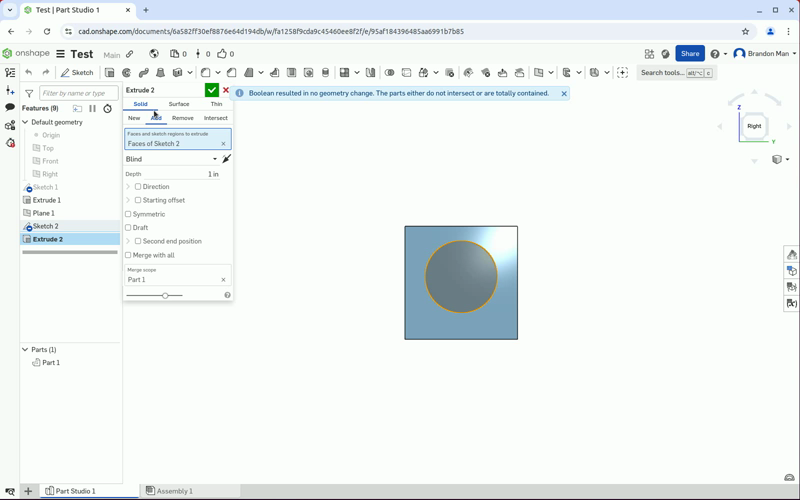
mouse_move(186, 120)
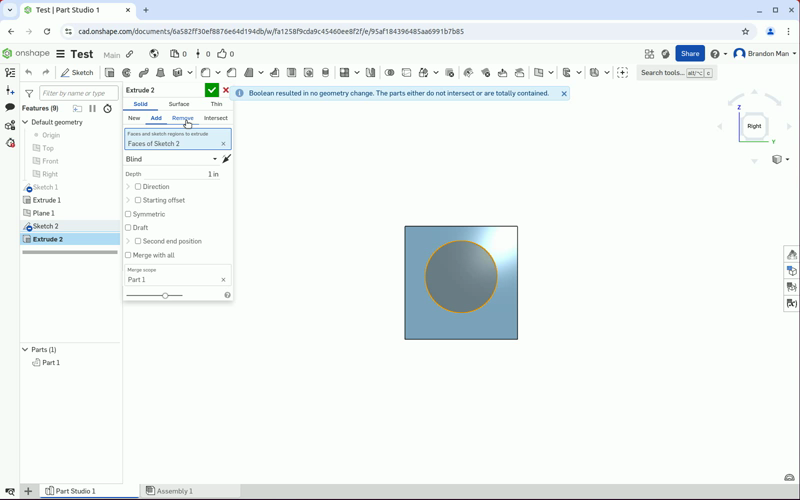
click(186, 120)
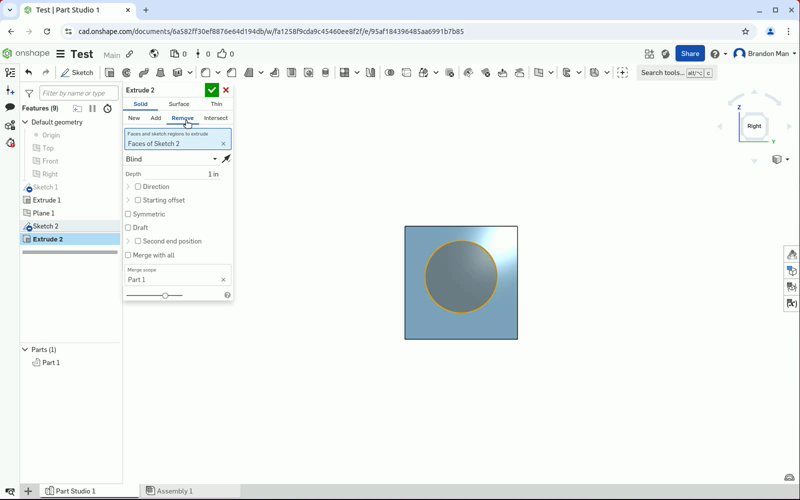
key(tab, 4)
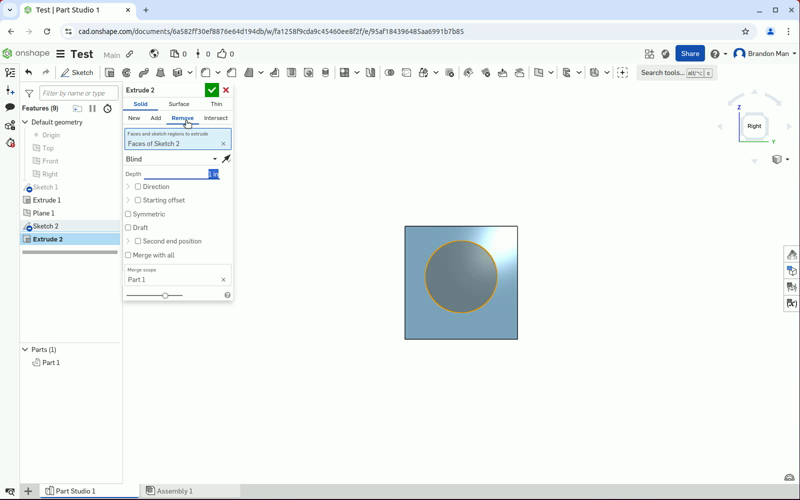
text(30.811)
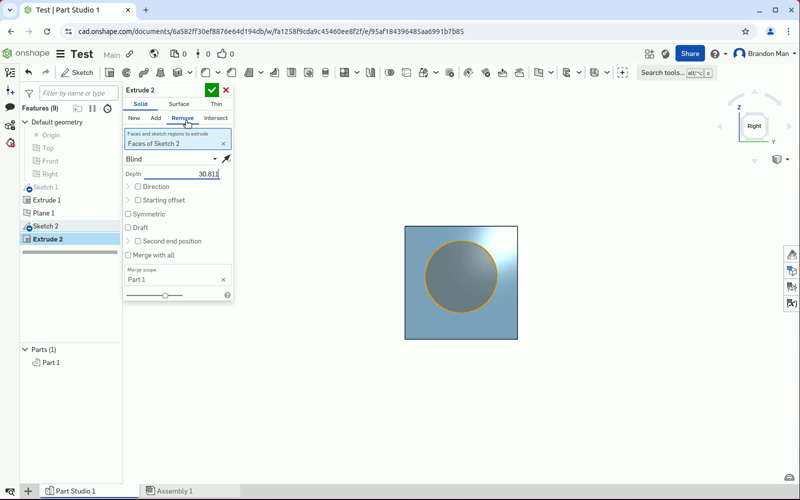
key(tab, 6)
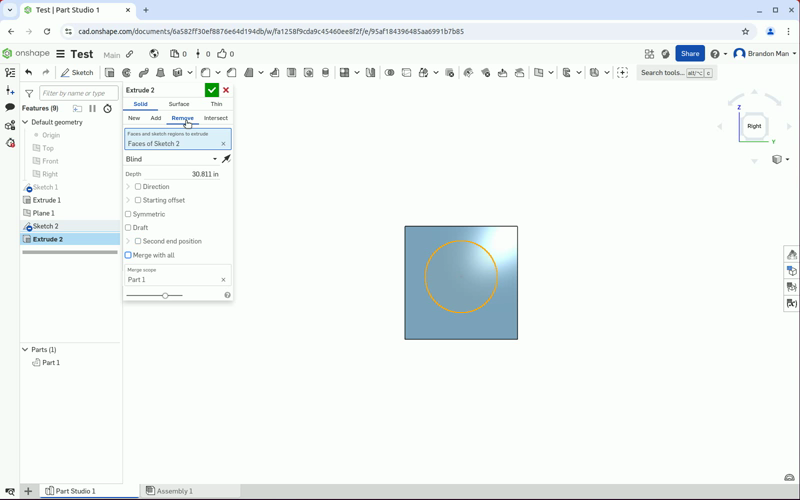
key(space)
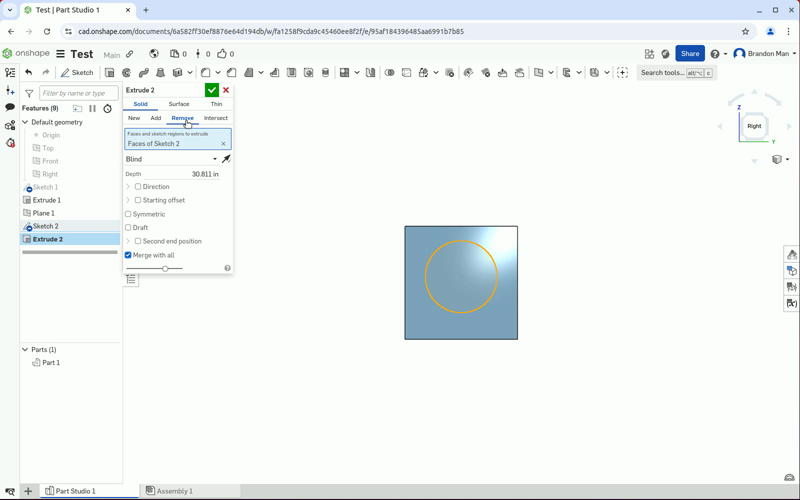
key(enter)
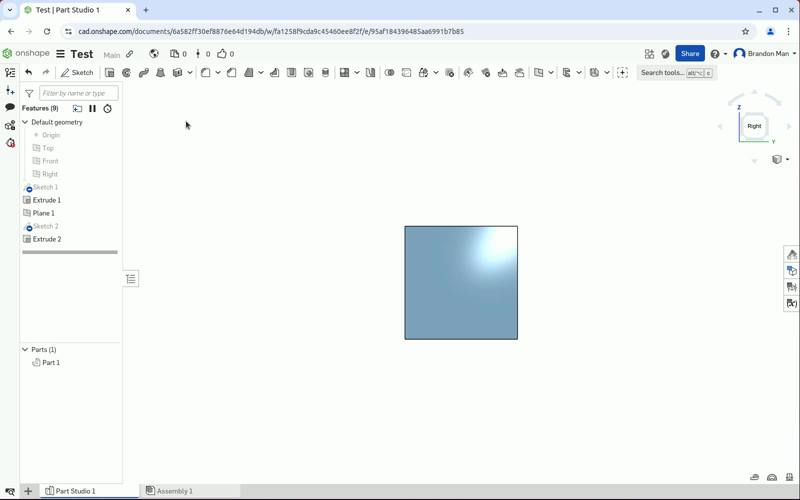
key(shift+h)
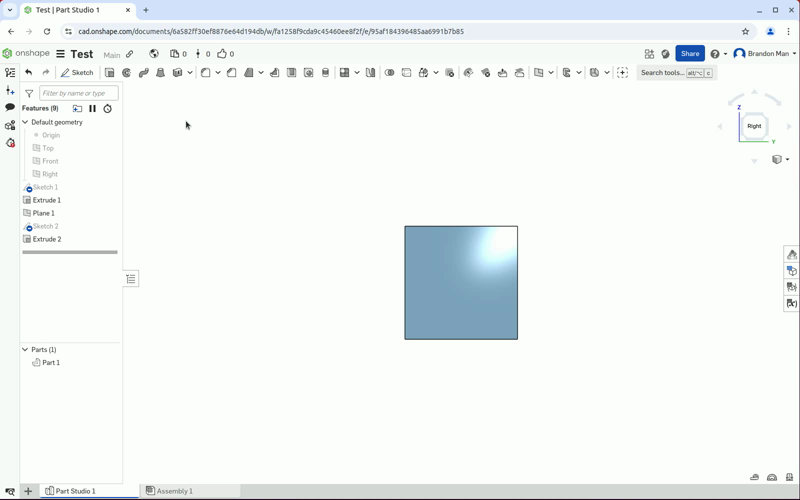
key(shift+h)
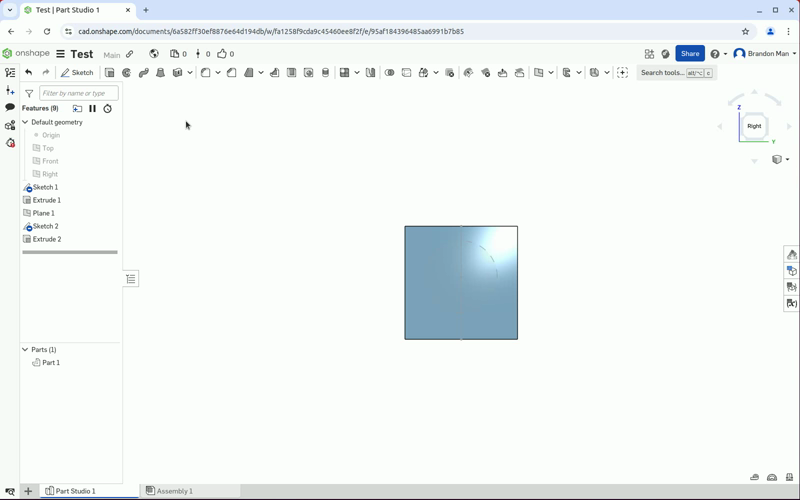
key(shift+7)
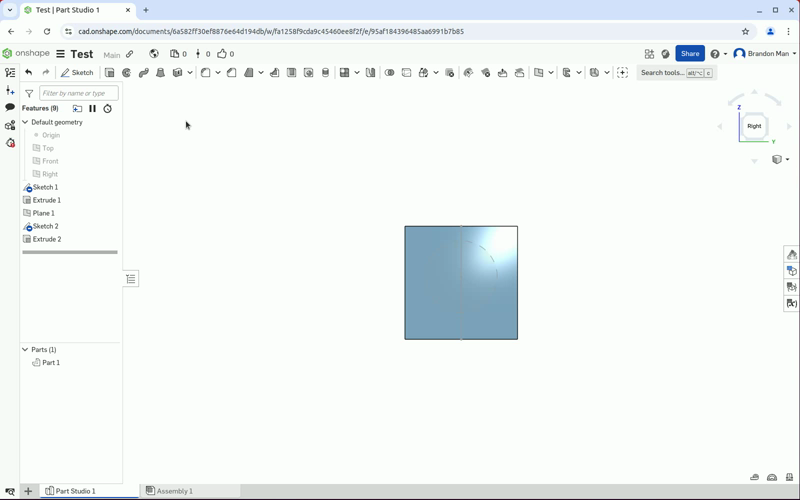
key(right, 2)
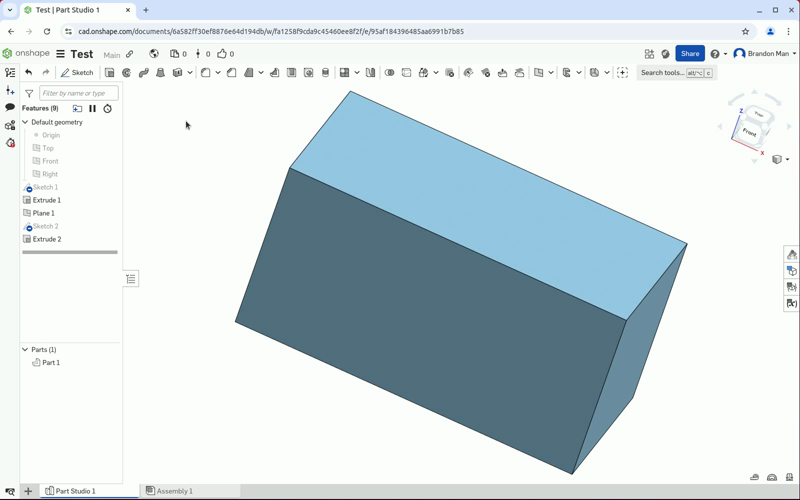
key(down, 2)
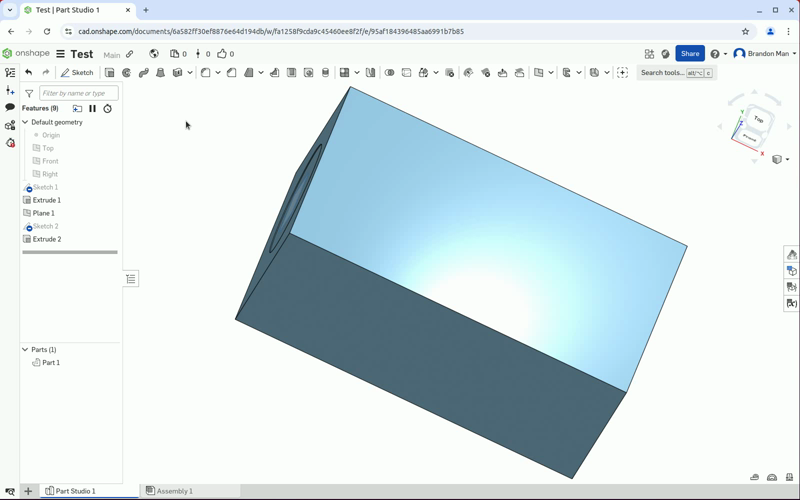
key(up, 2)
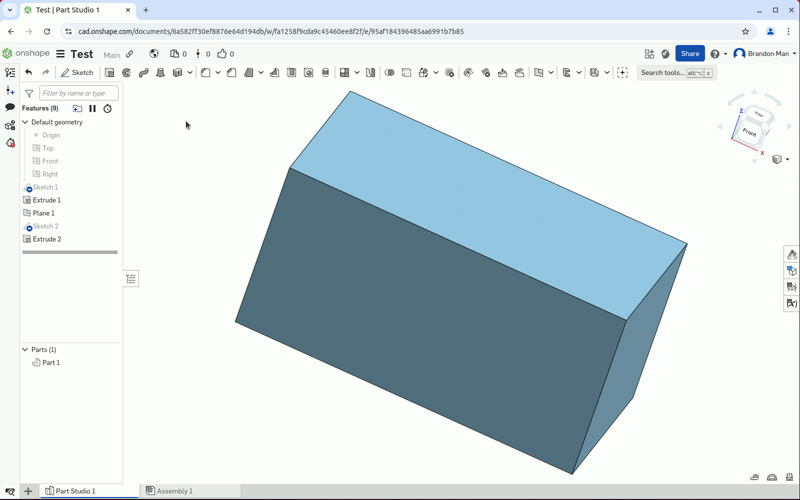
key(left, 2)
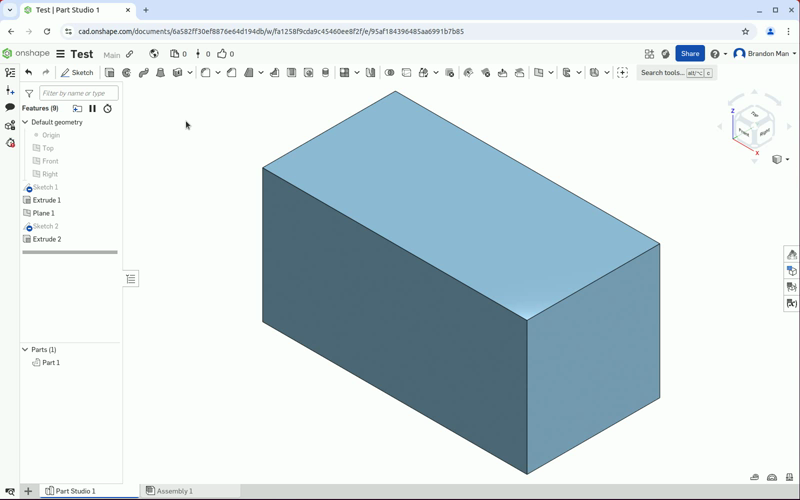
mouse_move(73, 189)
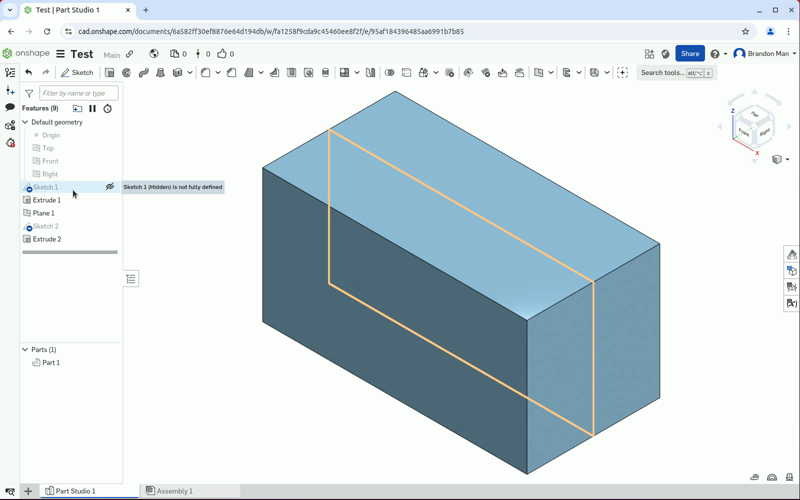
click(73, 189)